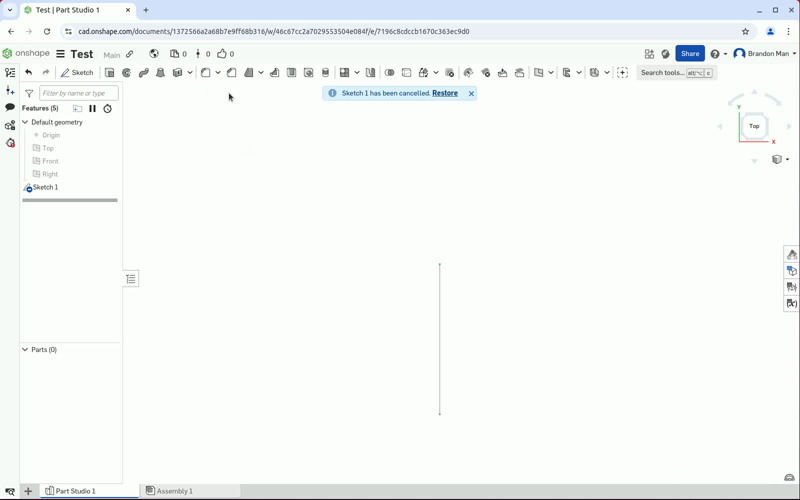
key(shift+h)
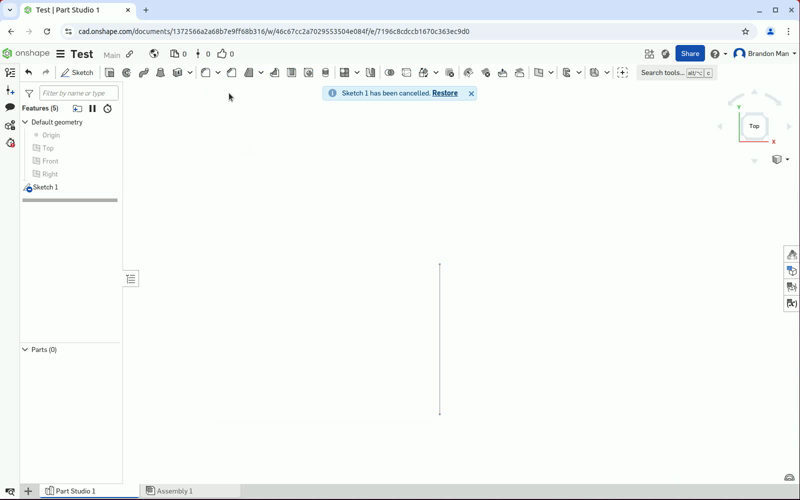
key(shift+s)
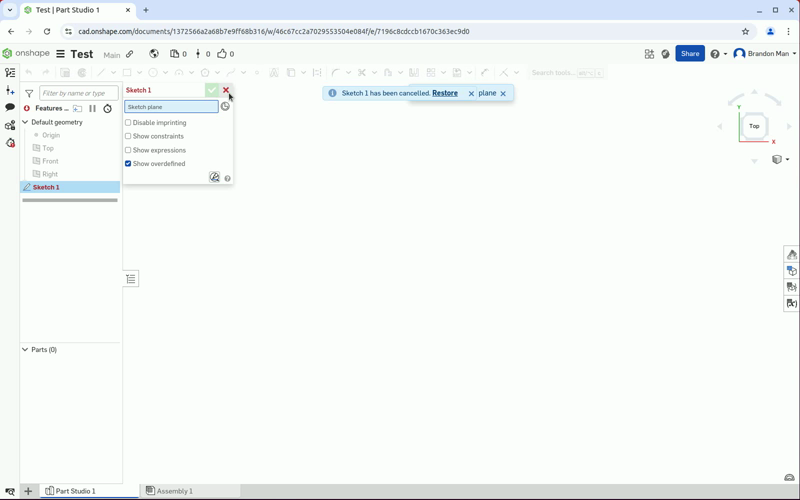
mouse_move(73, 150)
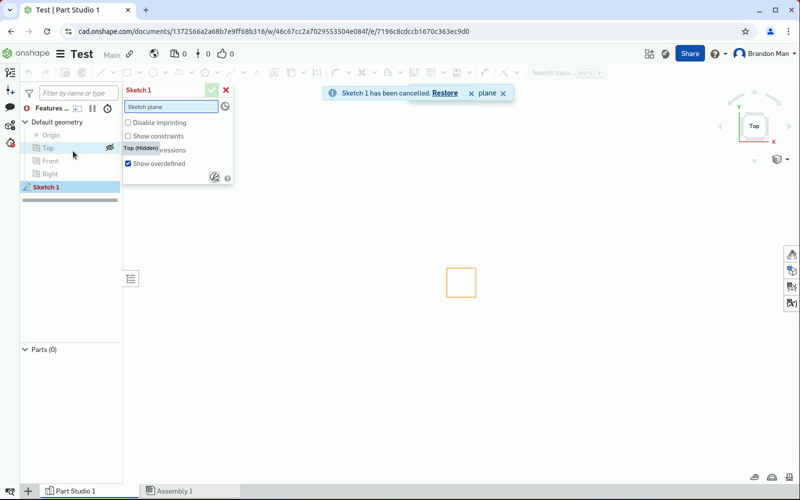
click(73, 150)
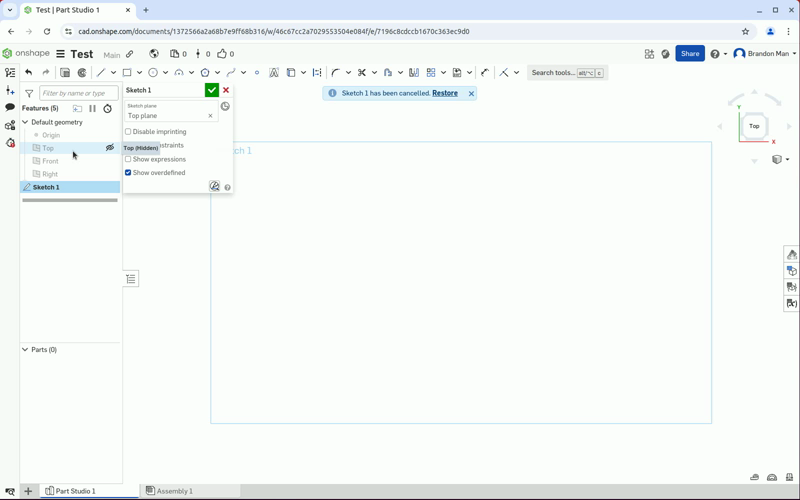
mouse_move(73, 352)
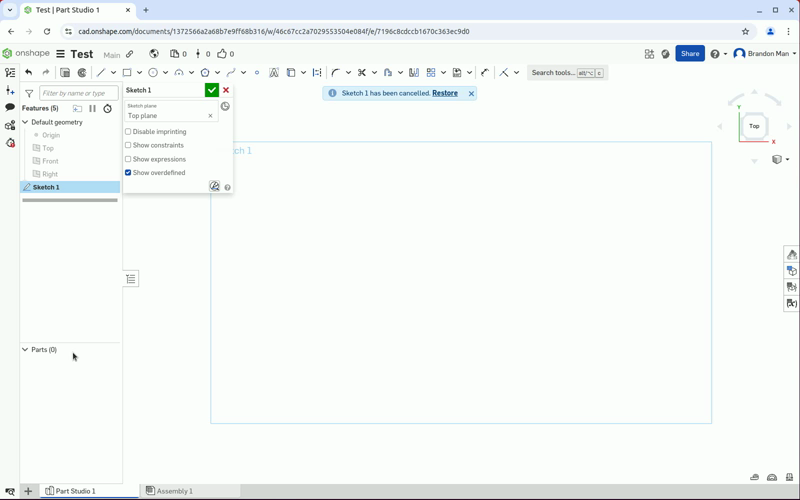
key(y)
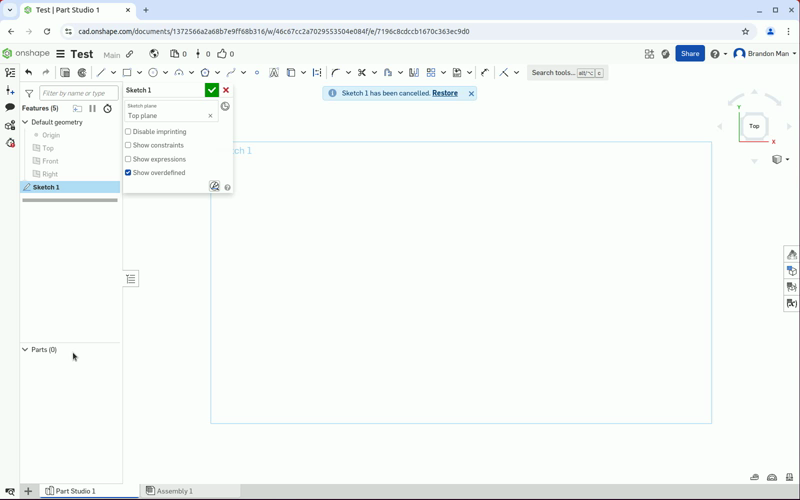
key(a)
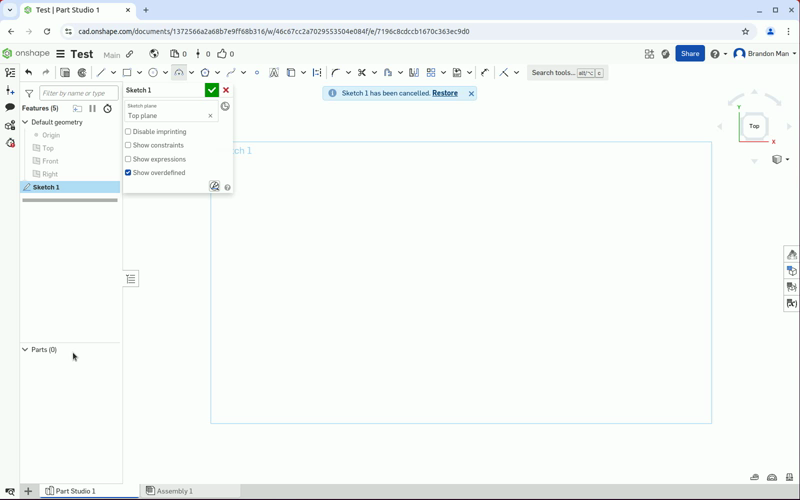
key_down(shift)
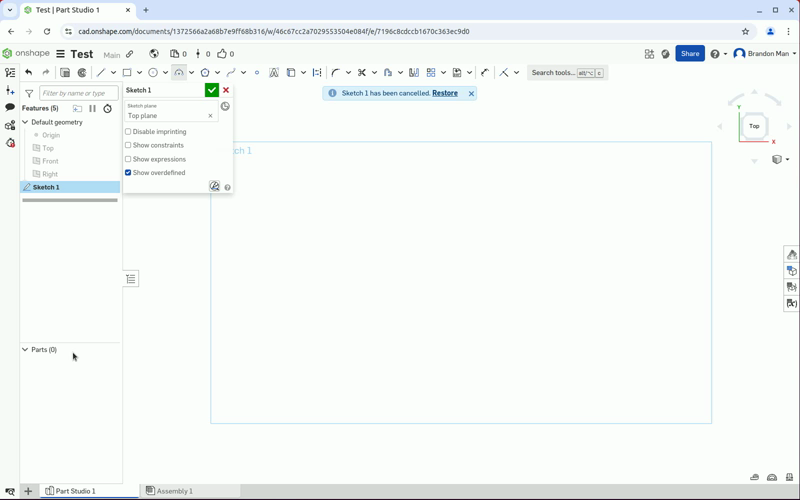
mouse_move(348, 353)
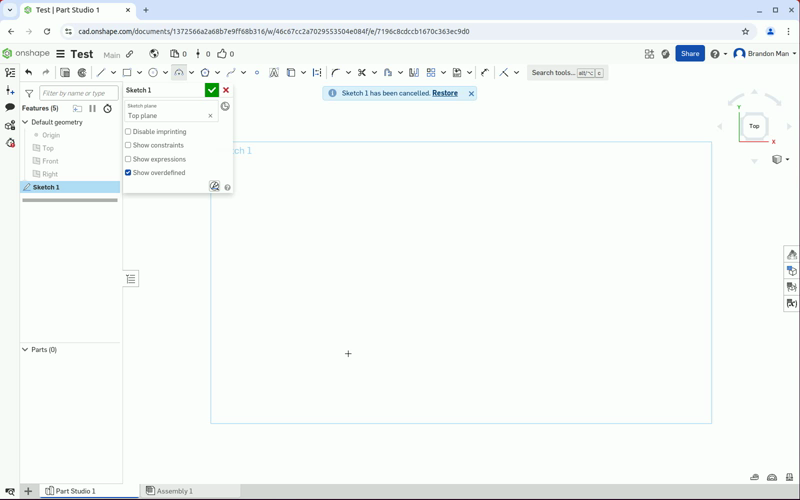
click(348, 353)
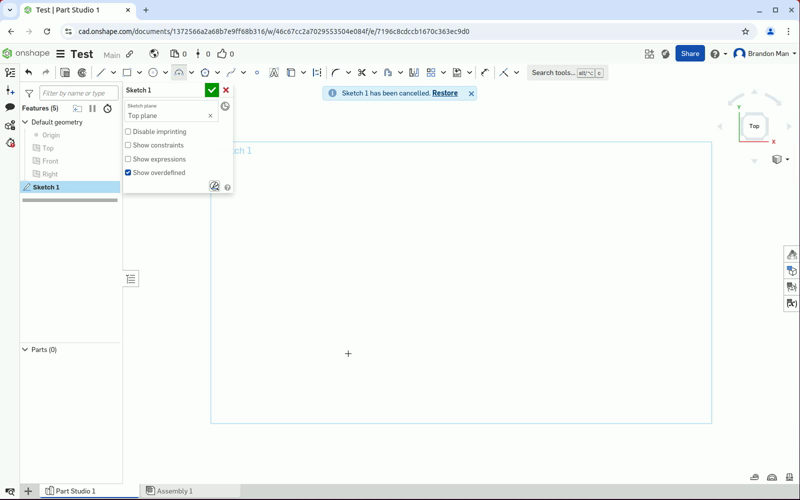
key_up(shift)
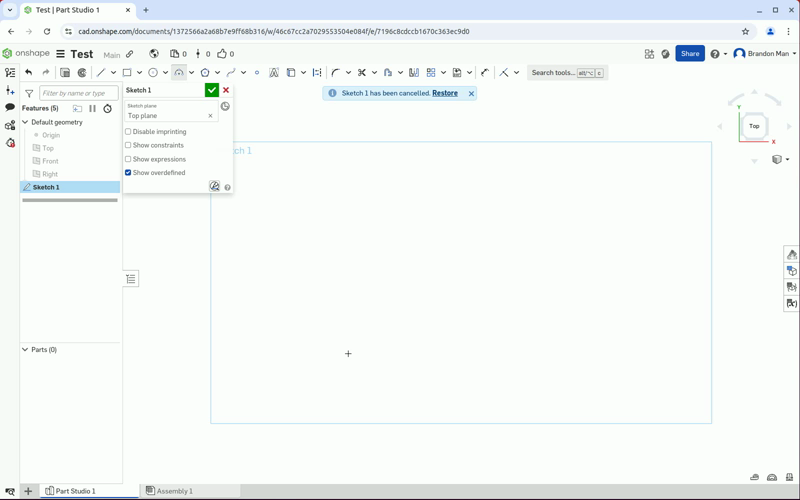
key_down(shift)
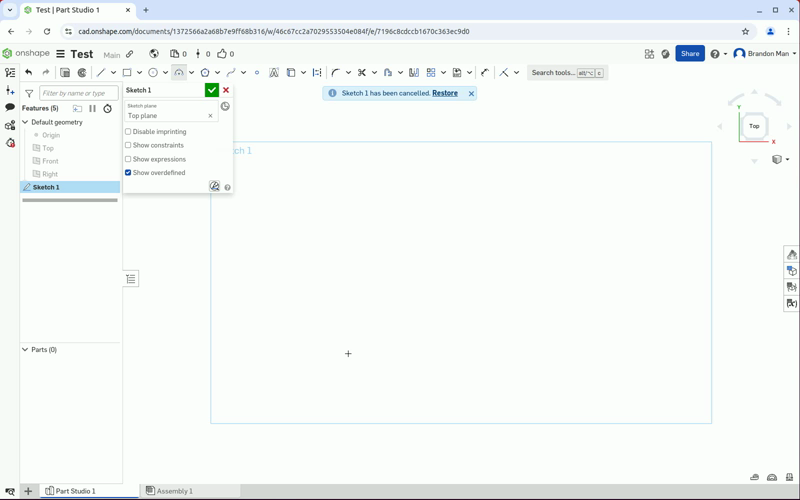
mouse_move(390, 395)
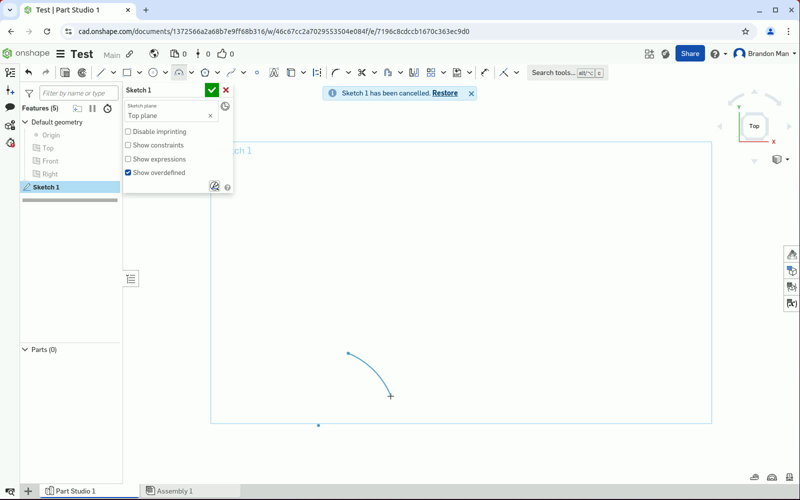
click(390, 395)
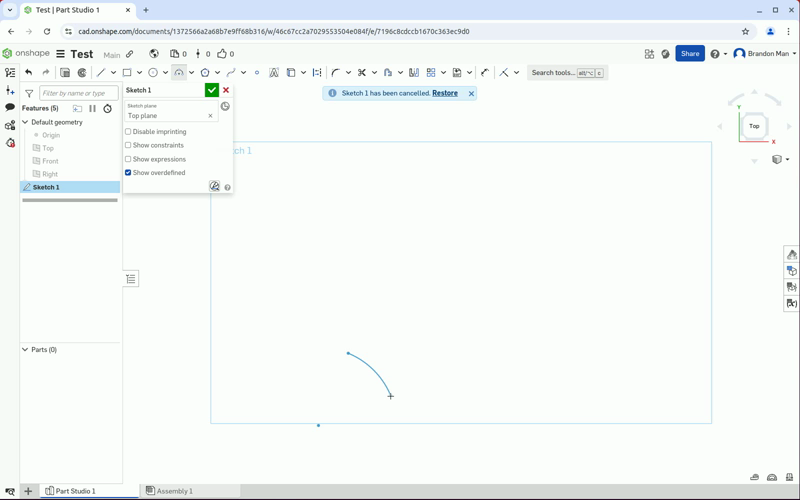
mouse_move(378, 365)
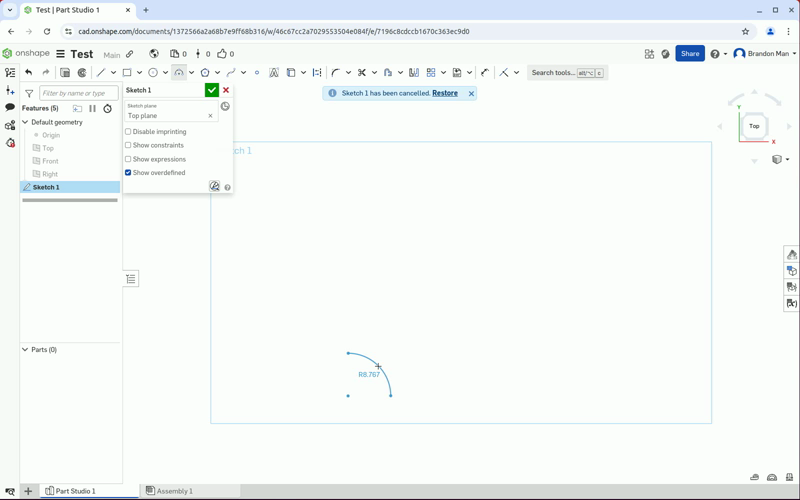
click(378, 365)
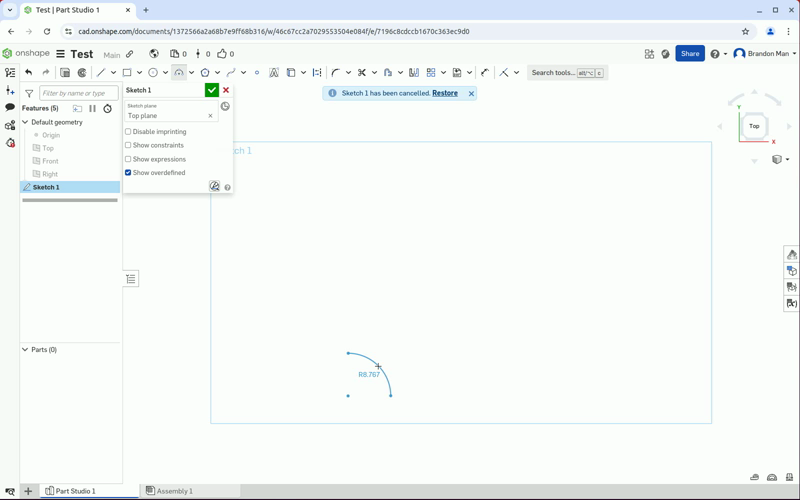
key_up(shift)
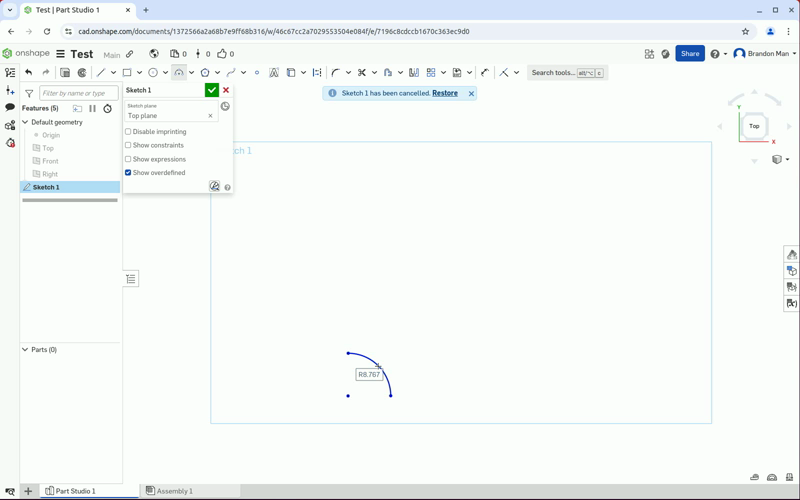
key(esc)
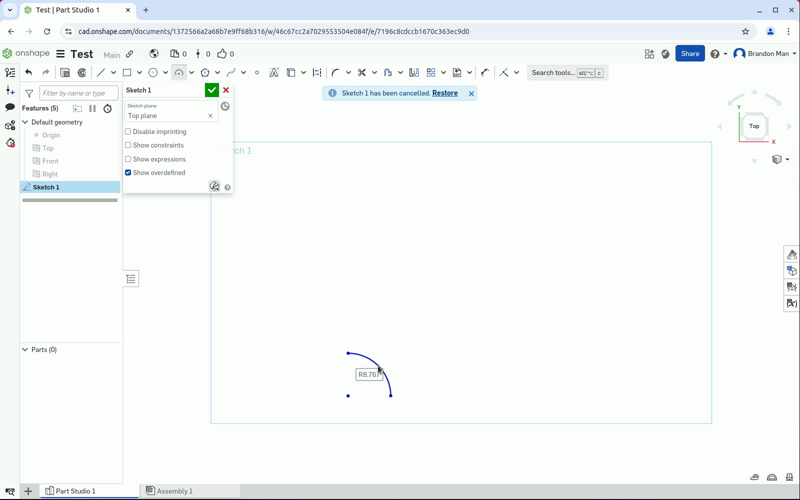
key(l)
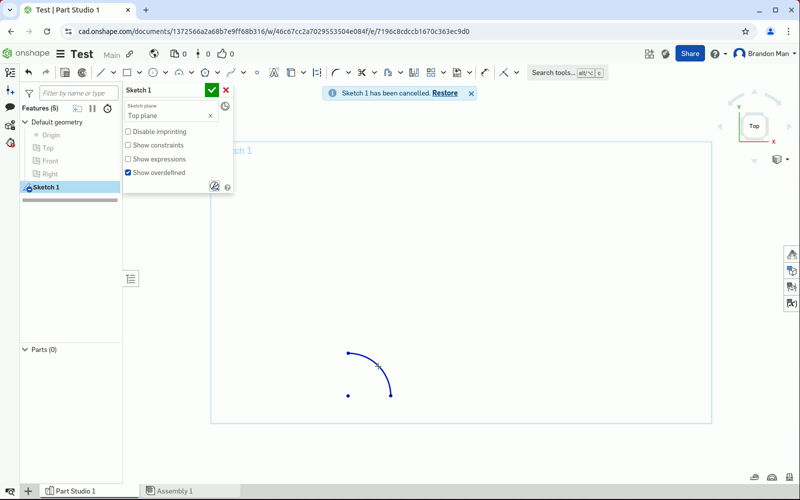
mouse_move(390, 395)
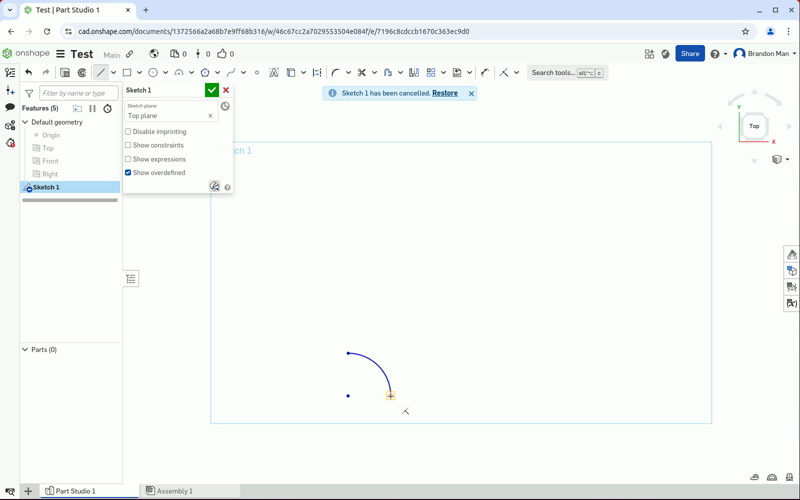
click(390, 395)
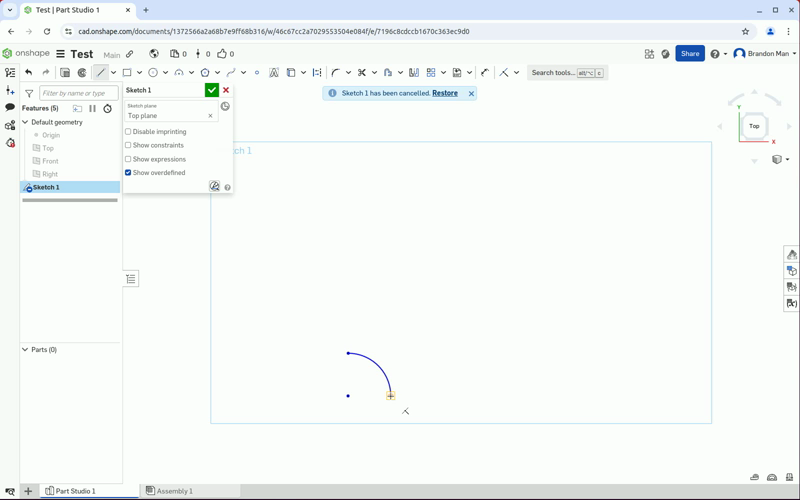
key_down(shift)
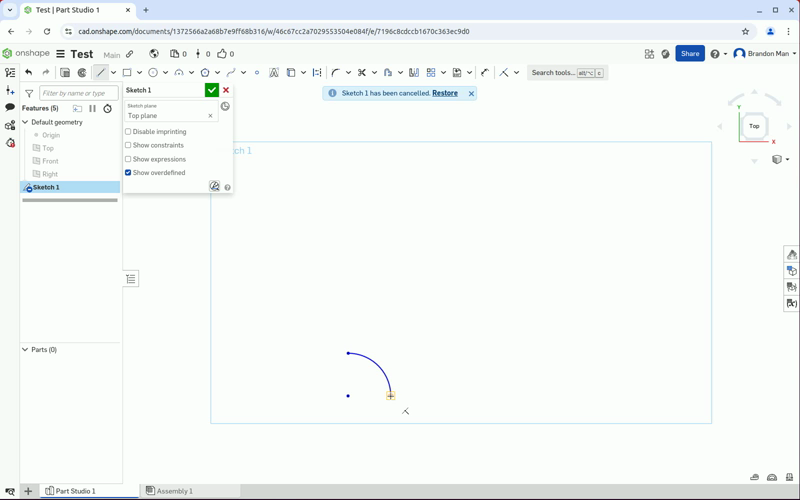
mouse_move(572, 395)
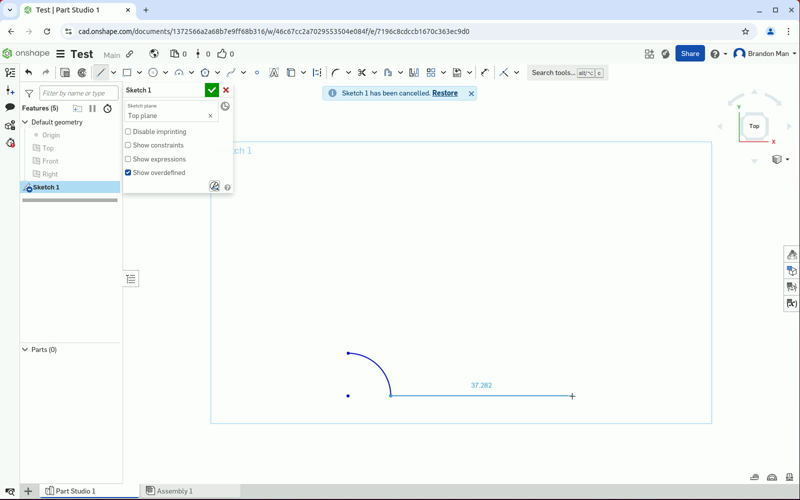
click(572, 395)
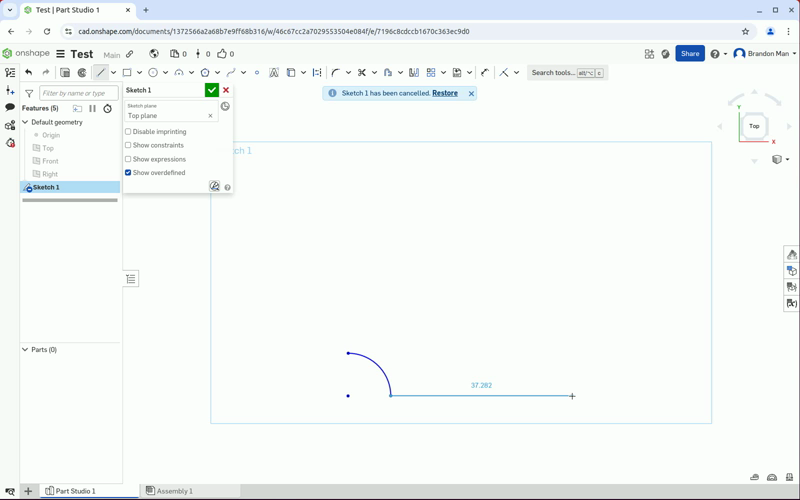
key_up(shift)
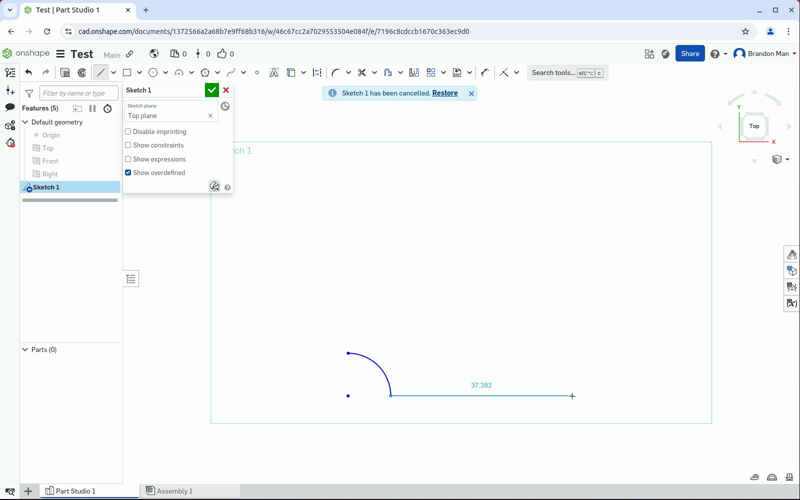
key_down(shift)
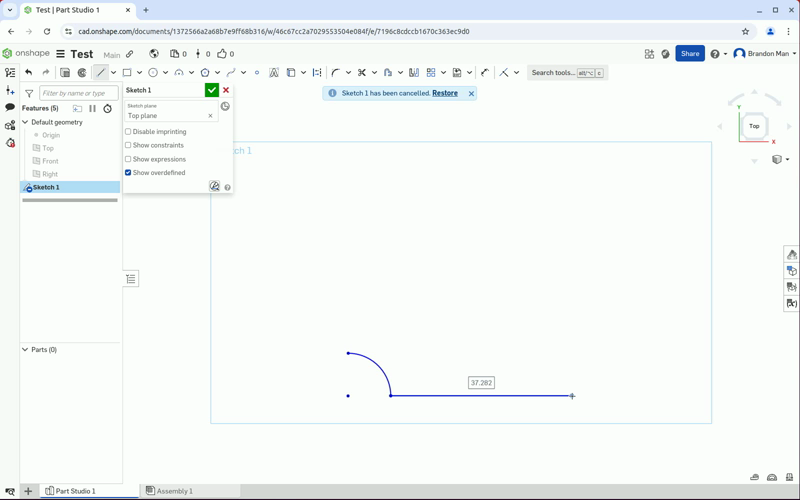
mouse_move(572, 211)
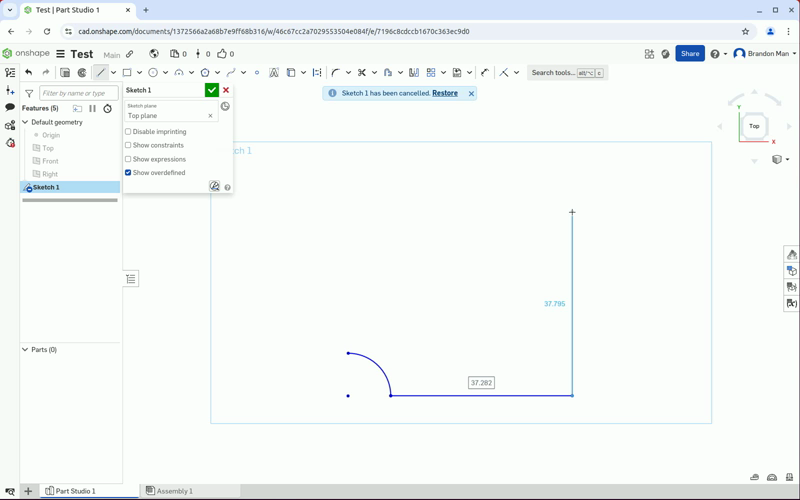
click(572, 211)
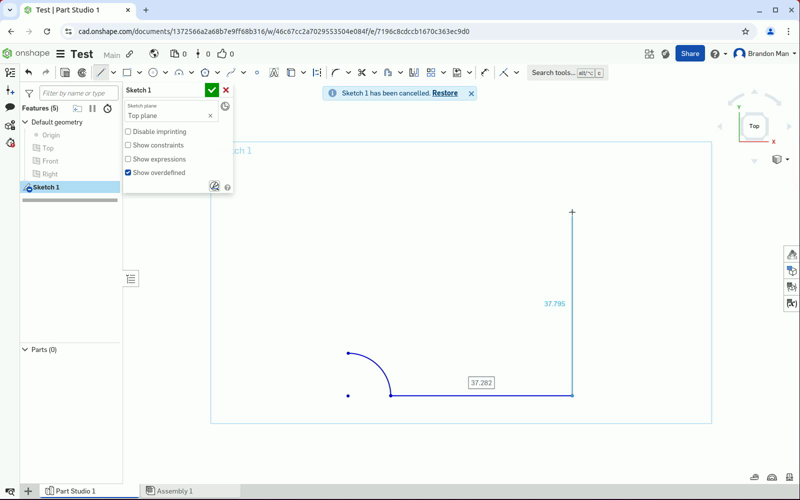
key_up(shift)
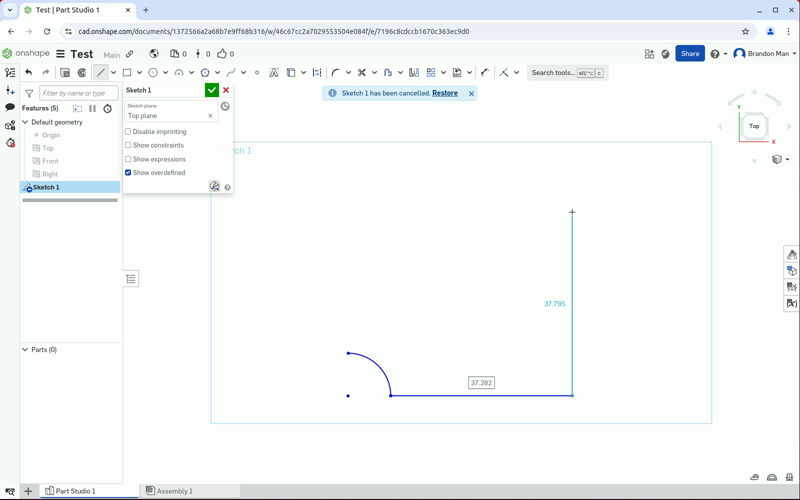
key(esc)
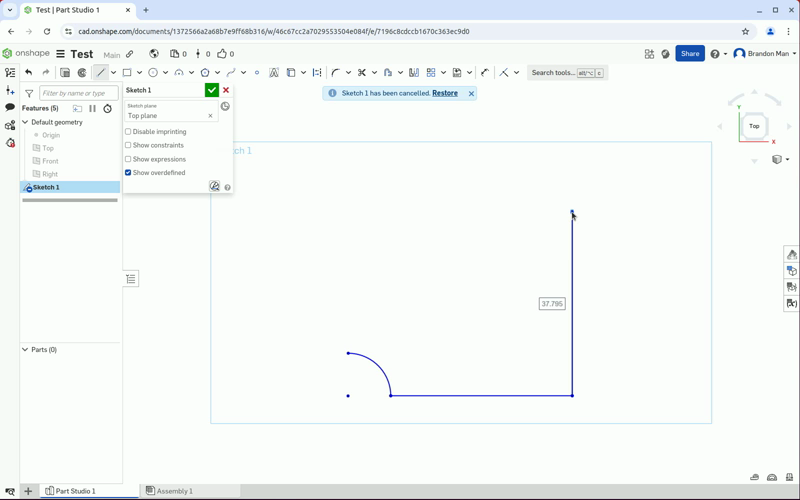
key(a)
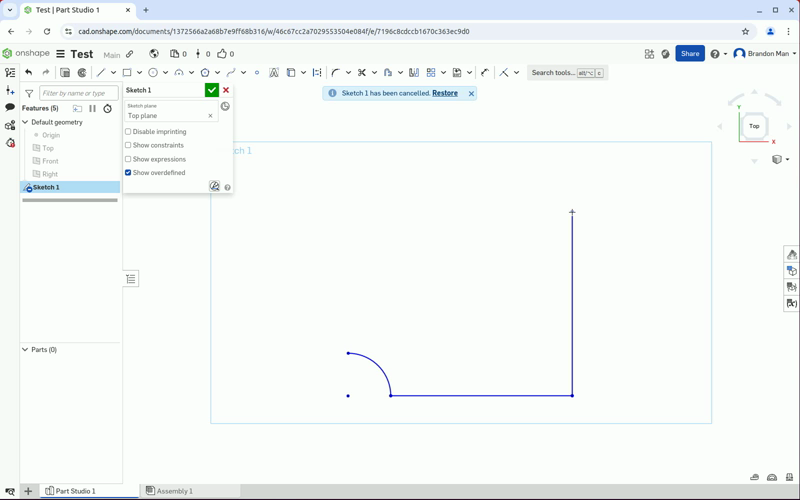
mouse_move(572, 211)
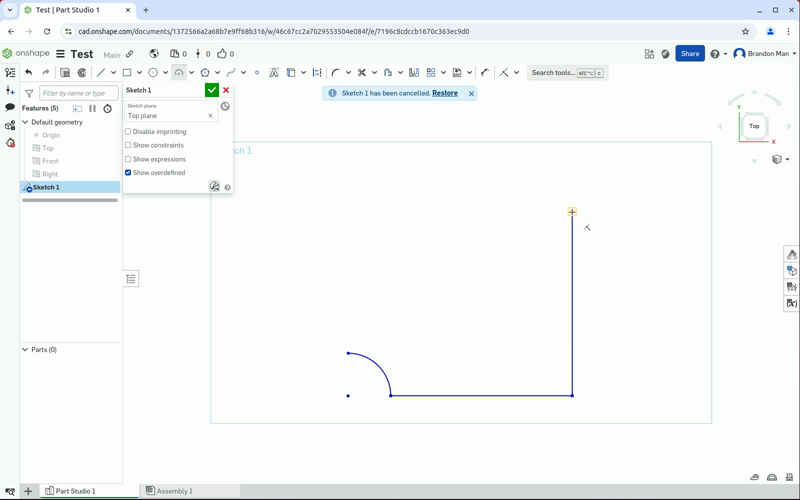
click(572, 211)
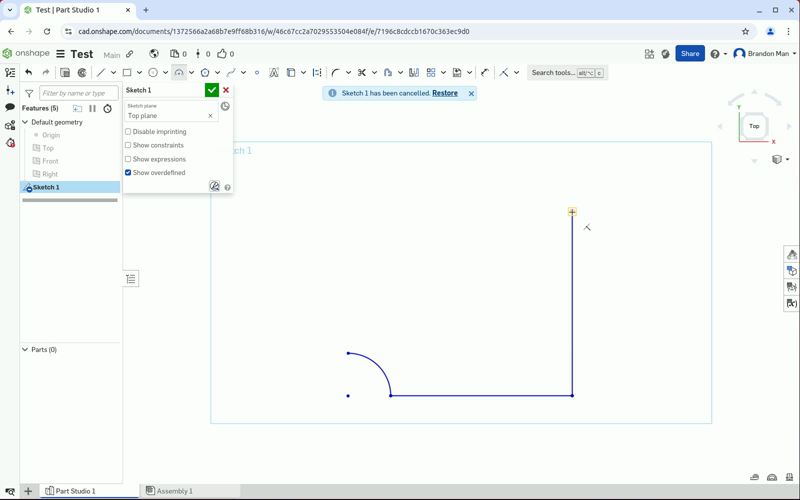
key_down(shift)
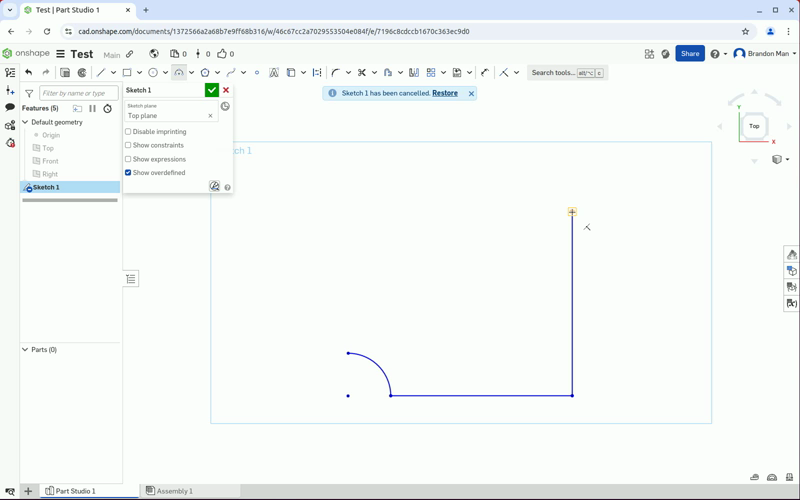
mouse_move(529, 171)
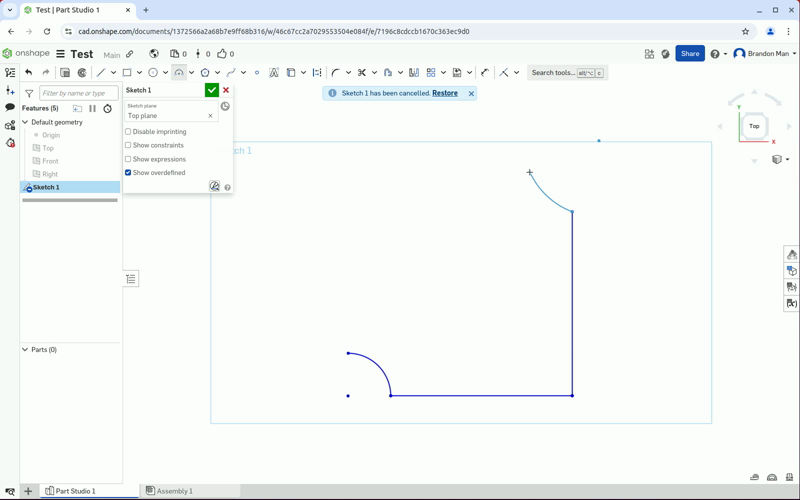
click(529, 171)
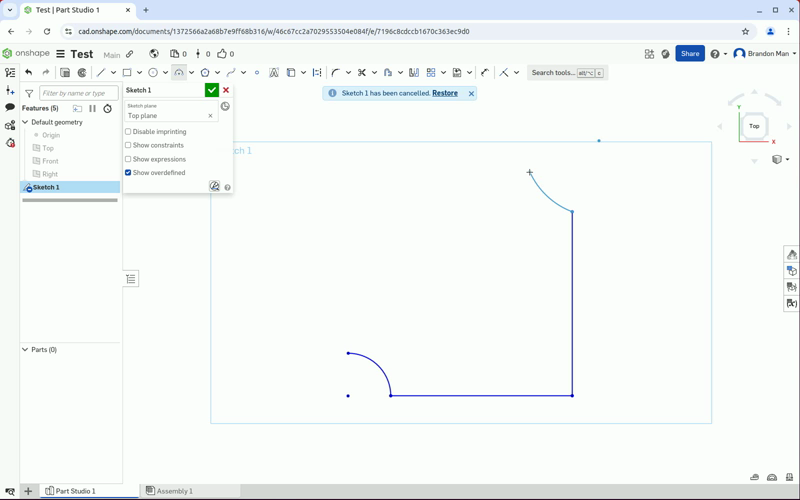
mouse_move(542, 200)
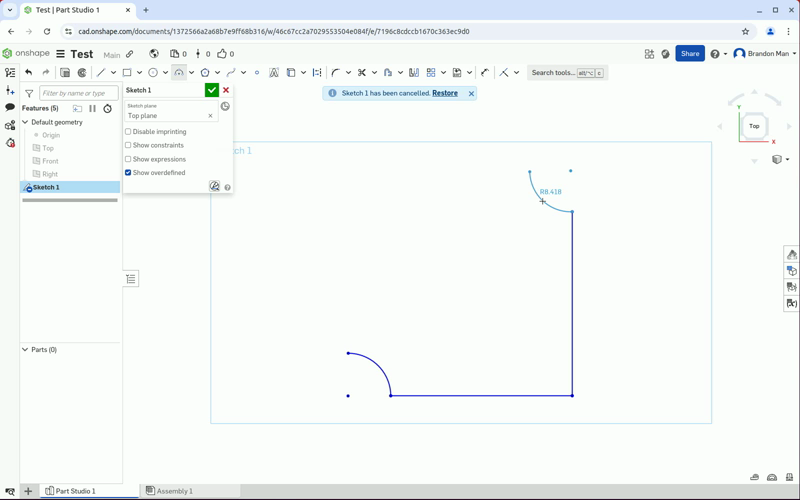
click(542, 200)
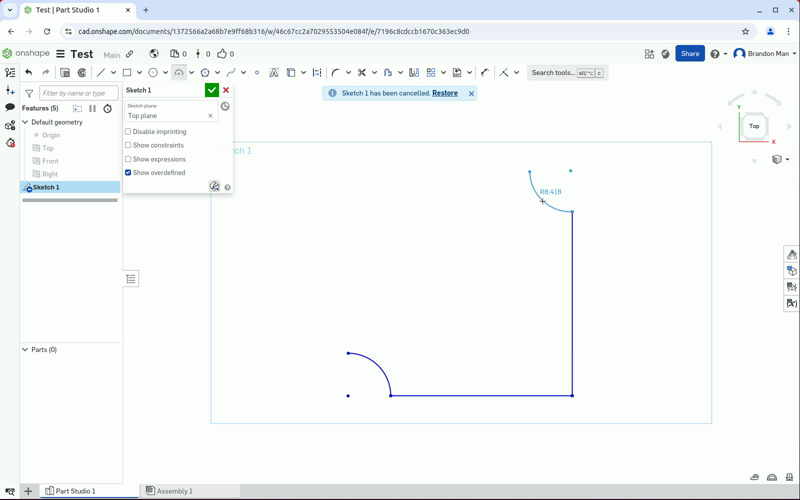
key_up(shift)
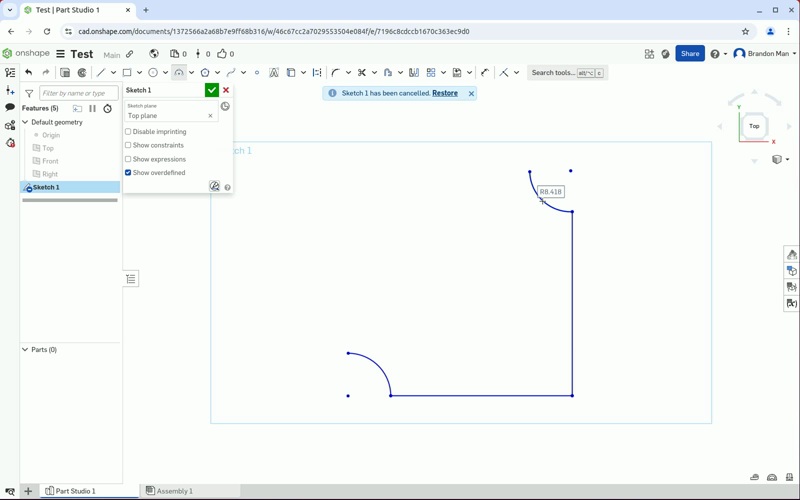
key(esc)
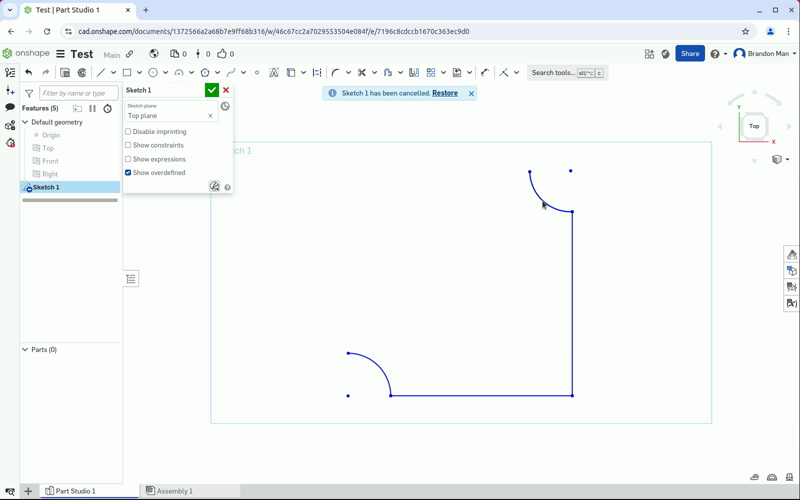
key(l)
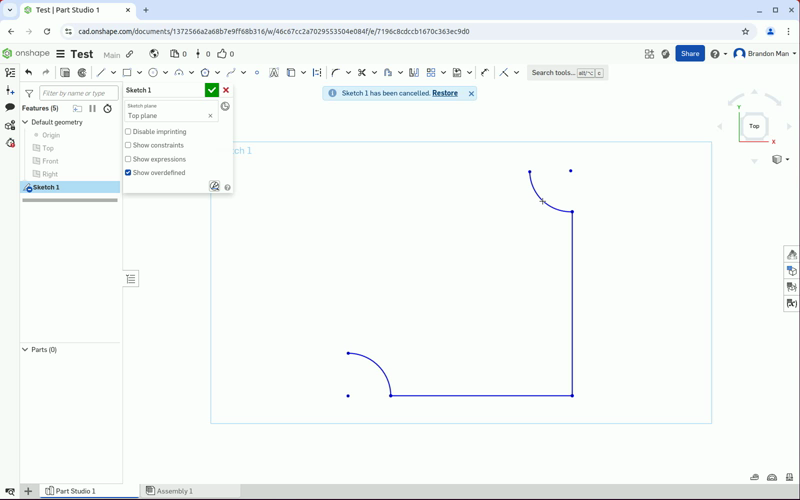
mouse_move(529, 171)
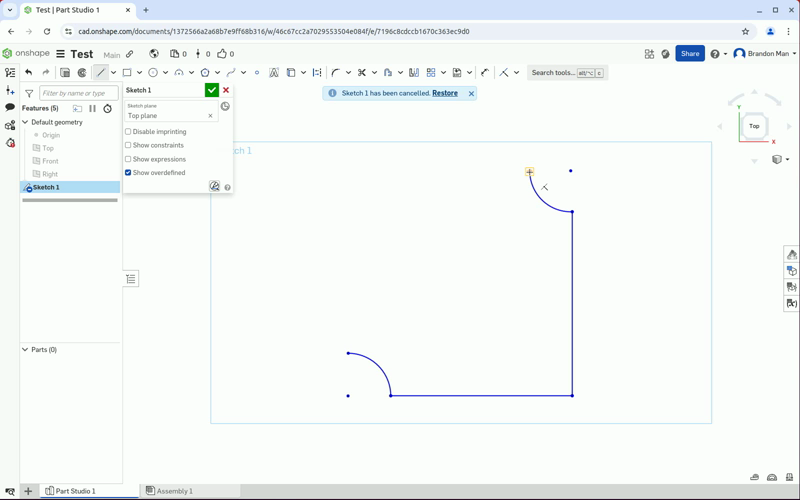
click(529, 171)
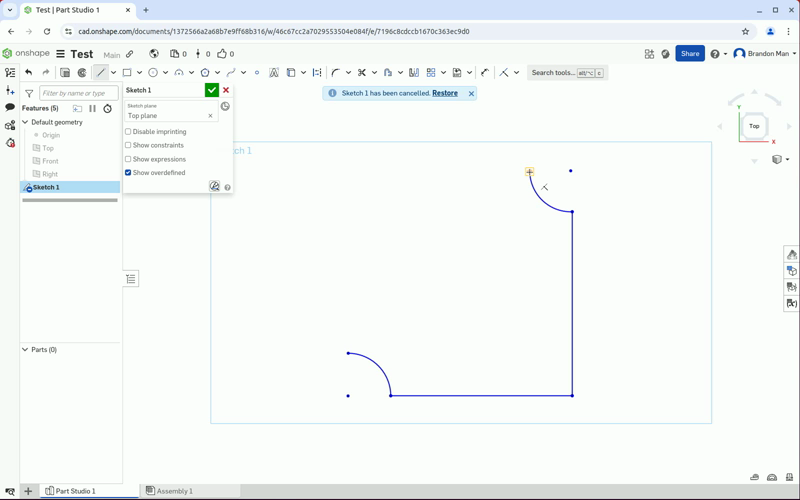
key_down(shift)
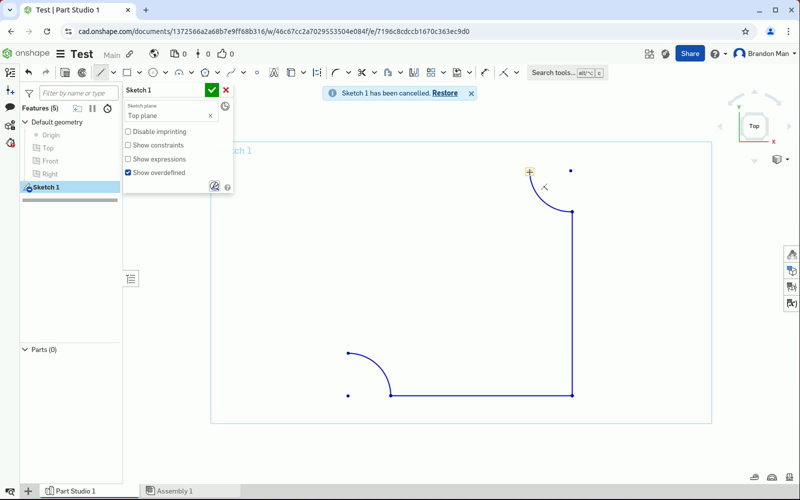
mouse_move(348, 171)
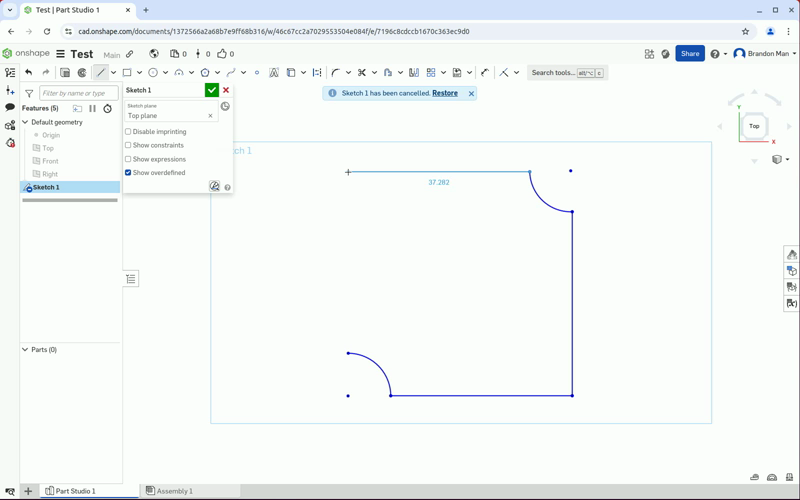
click(348, 171)
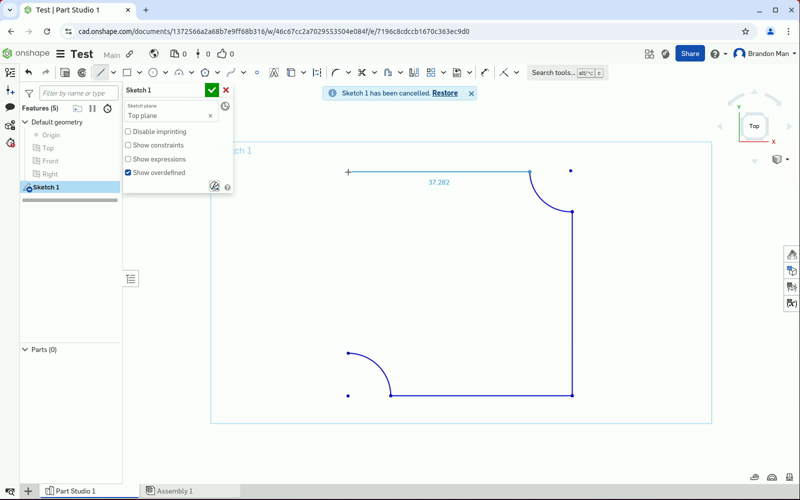
key_up(shift)
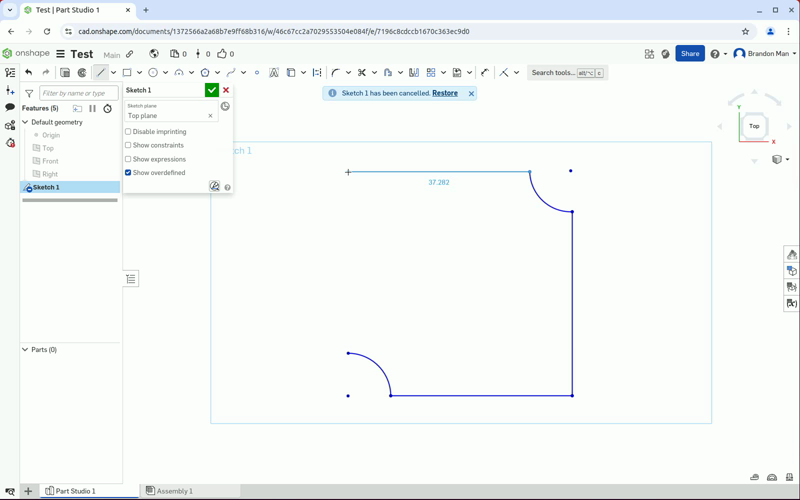
key_down(shift)
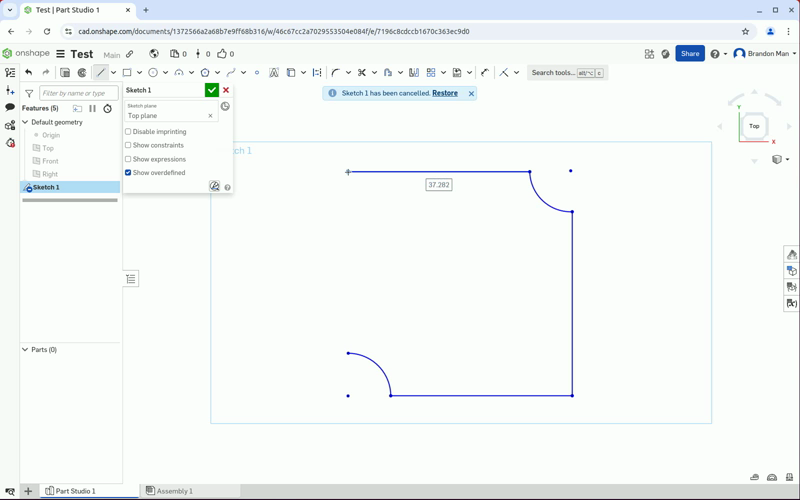
mouse_move(348, 353)
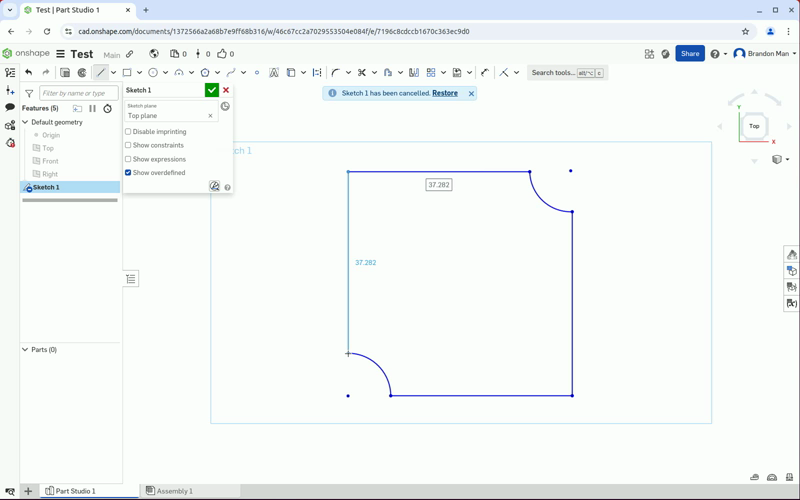
key_up(shift)
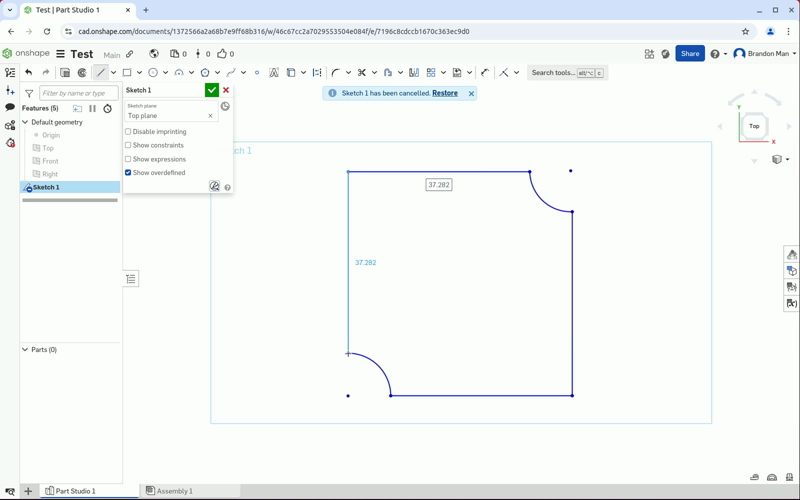
click(348, 353)
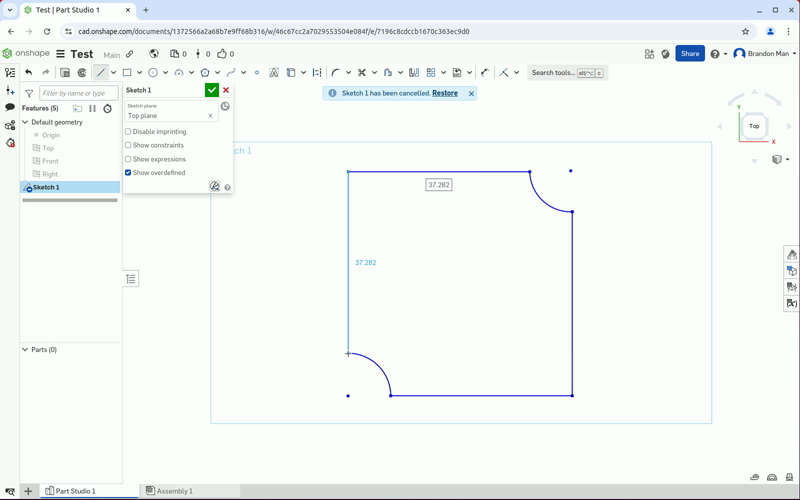
key(esc)
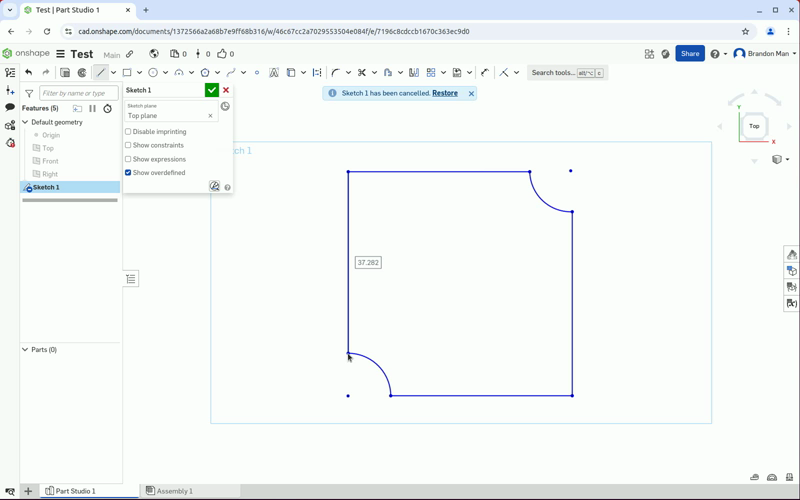
mouse_move(448, 306)
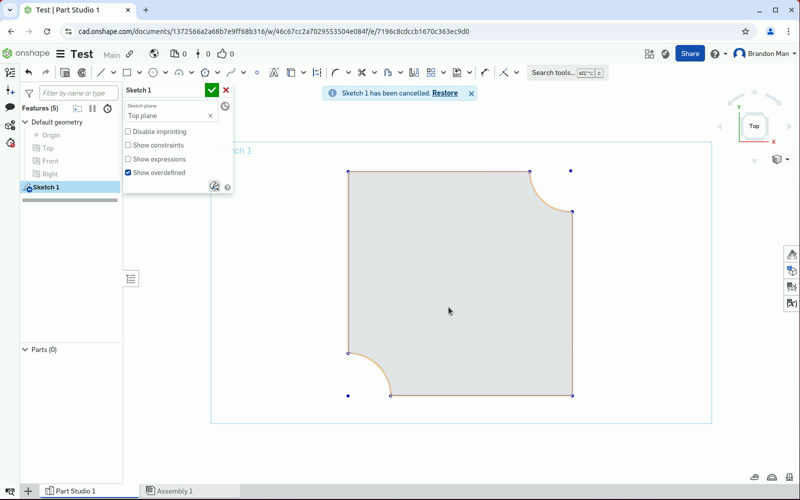
click(448, 306)
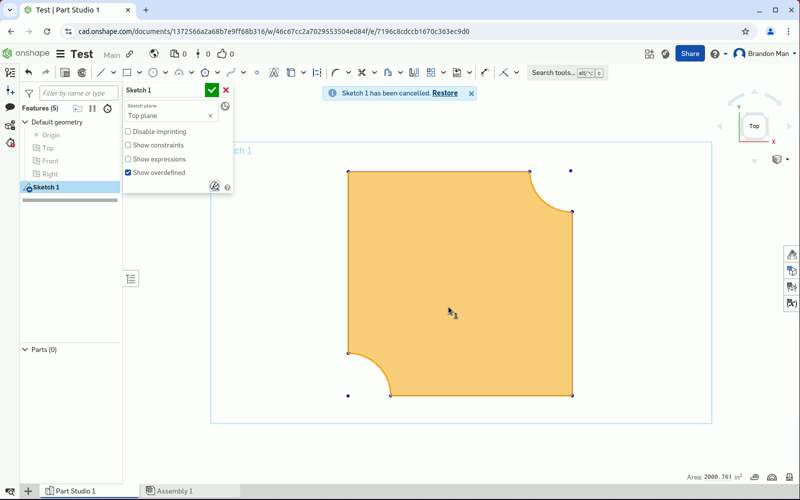
mouse_move(73, 352)
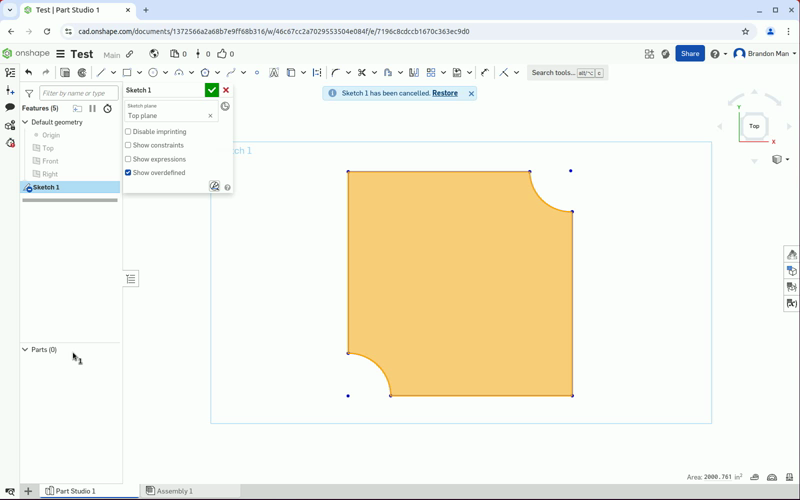
key(shift+y)
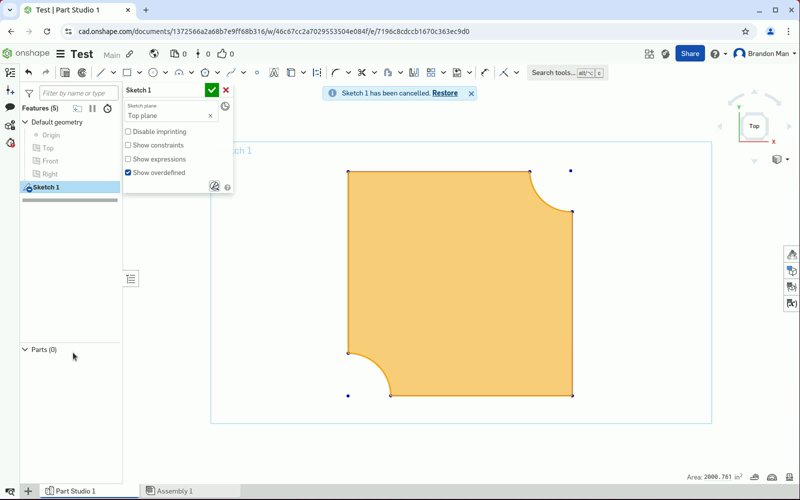
key(shift+e)
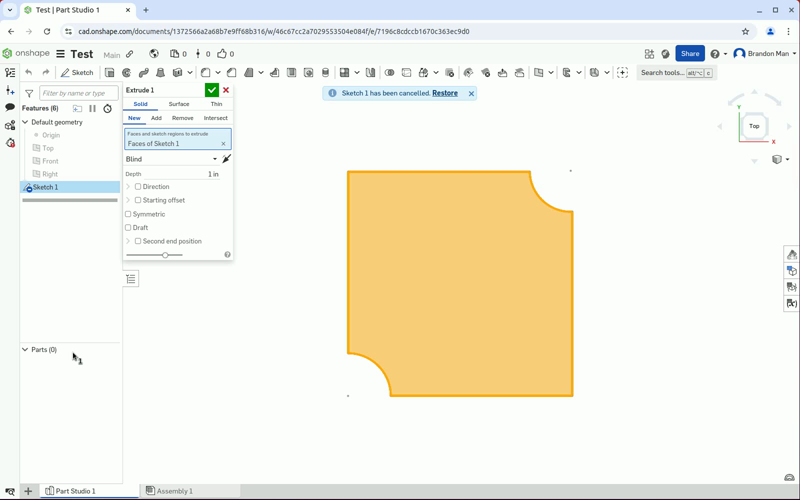
mouse_move(143, 106)
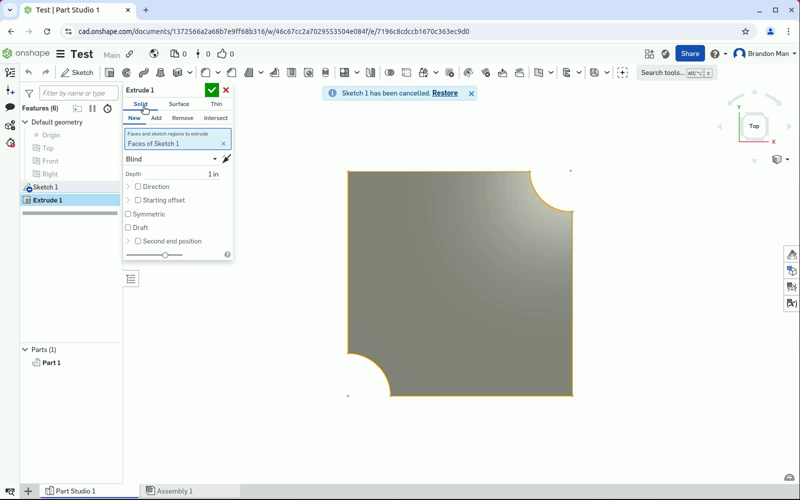
click(143, 106)
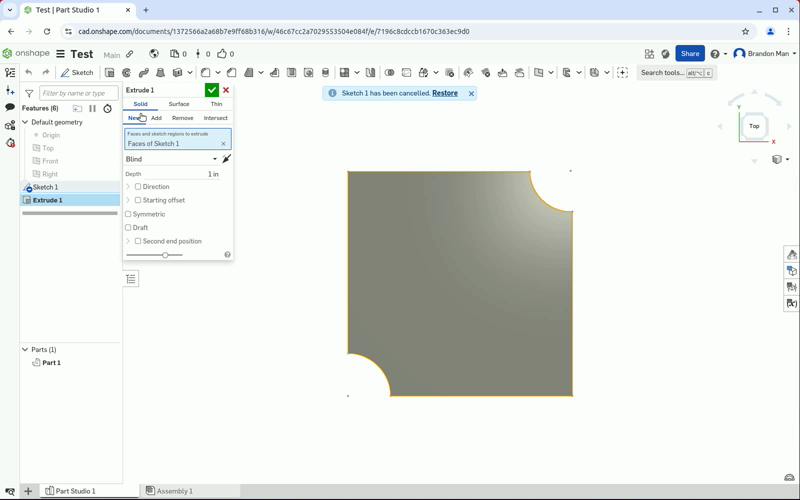
mouse_move(137, 120)
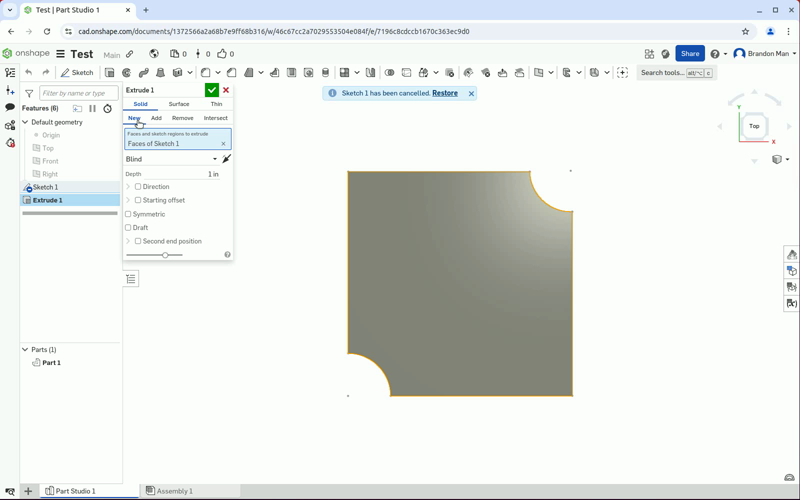
click(137, 120)
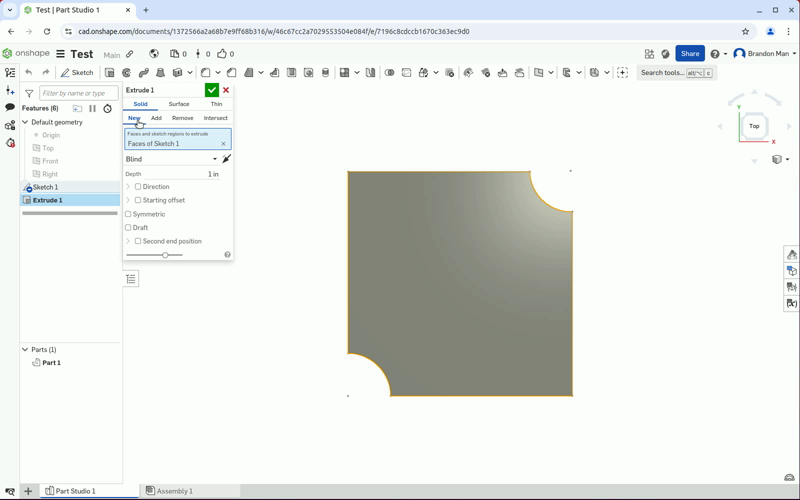
key(tab, 4)
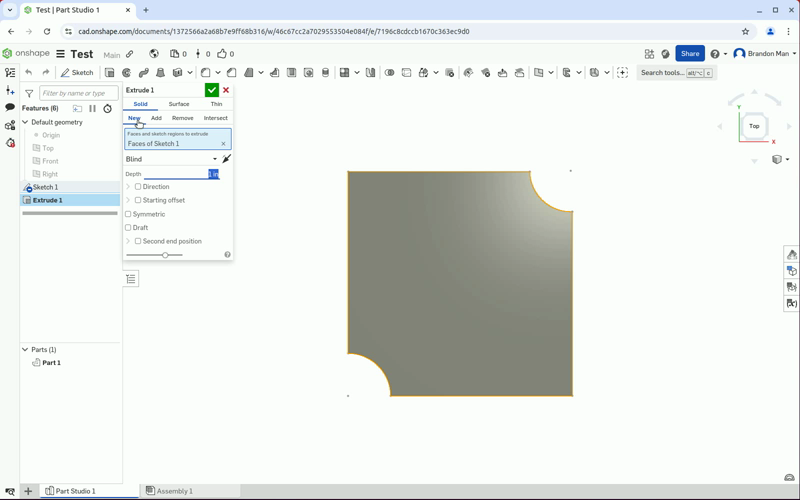
text(2.889)
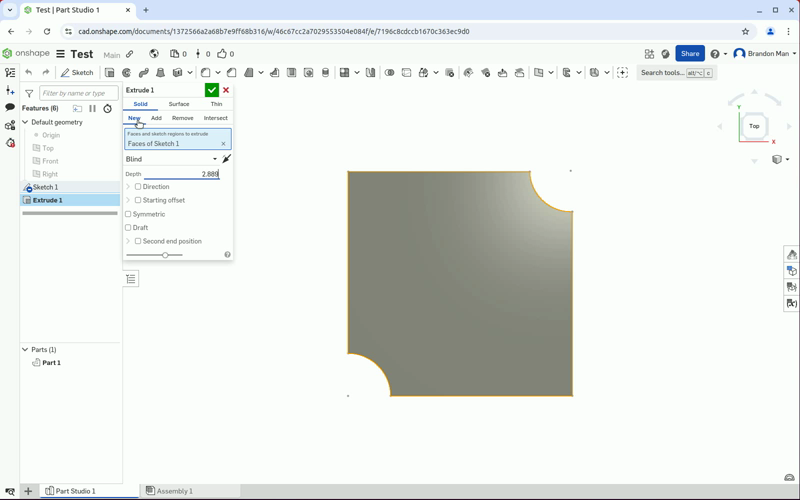
key(enter)
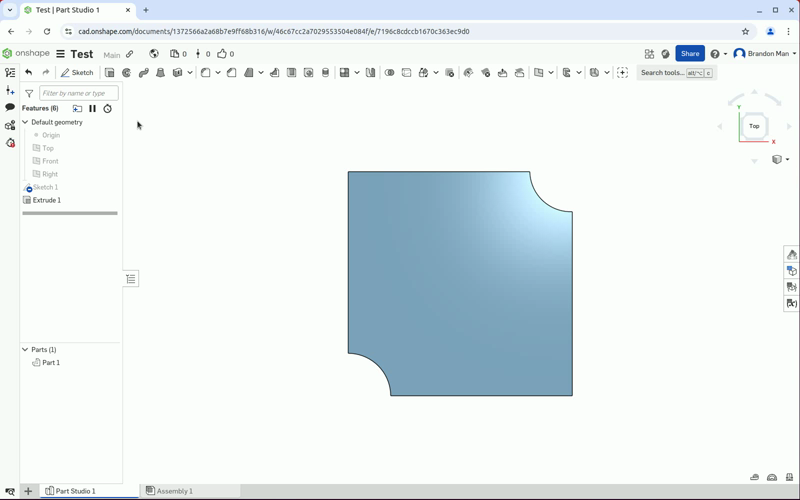
key(shift+h)
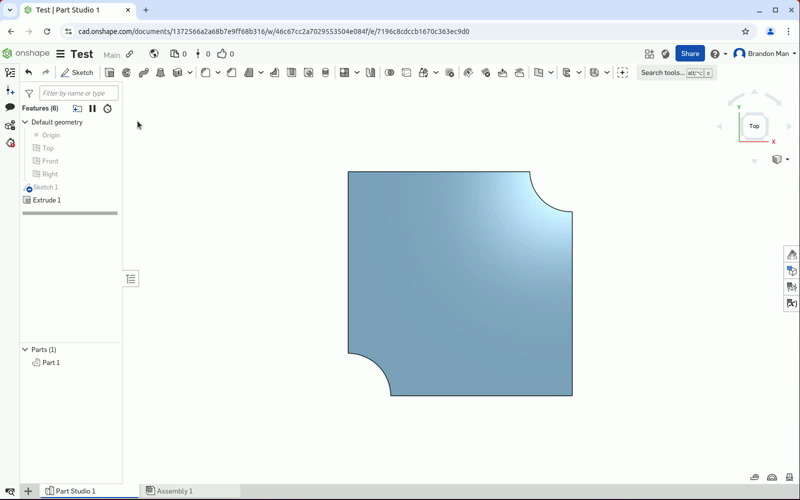
key(shift+h)
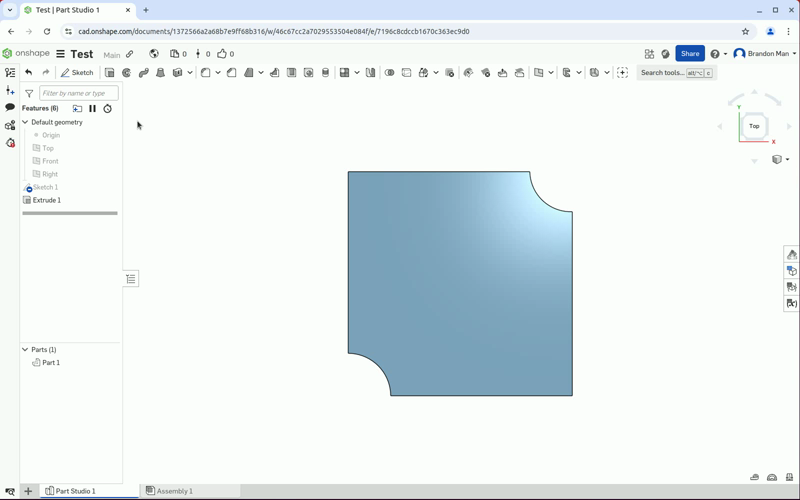
mouse_move(73, 189)
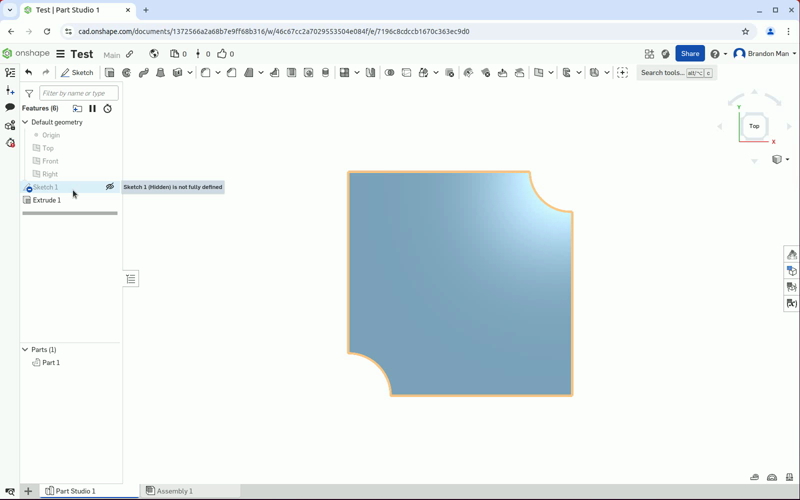
click(73, 189)
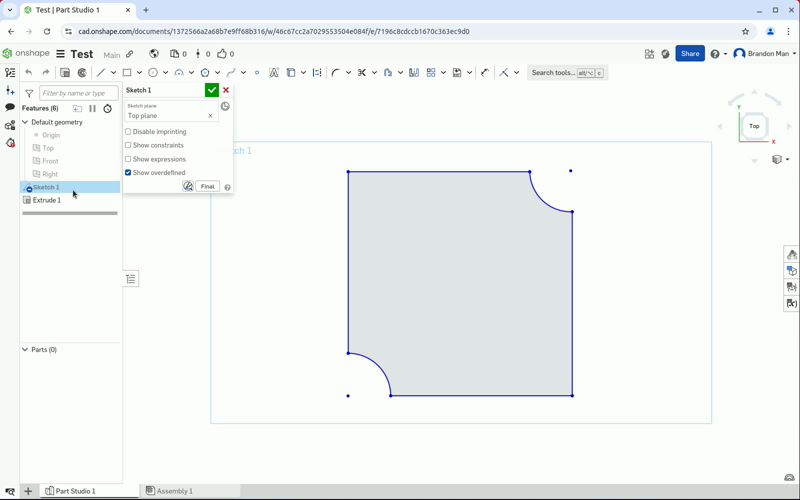
mouse_move(229, 92)
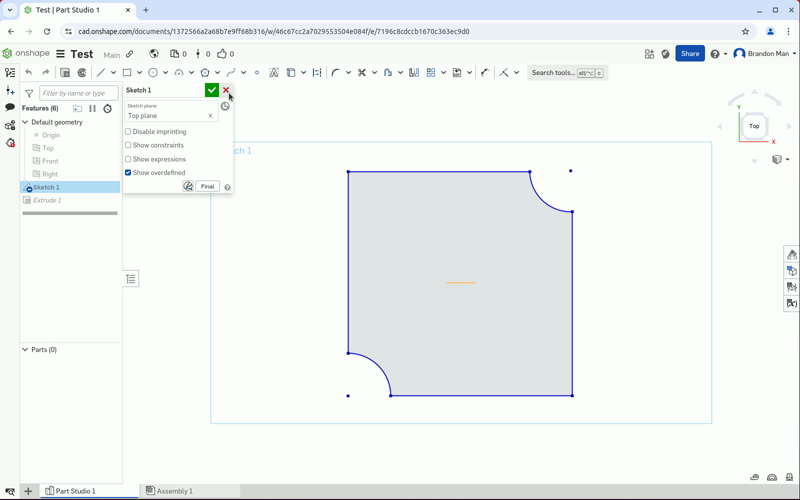
click(229, 92)
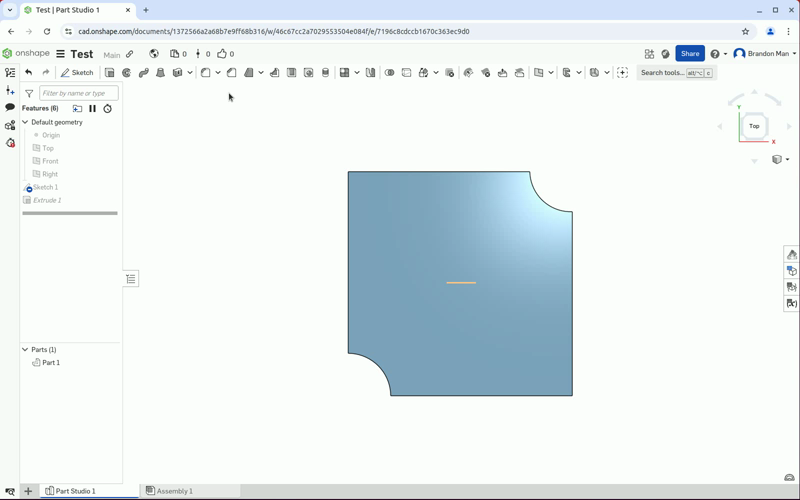
mouse_move(541, 75)
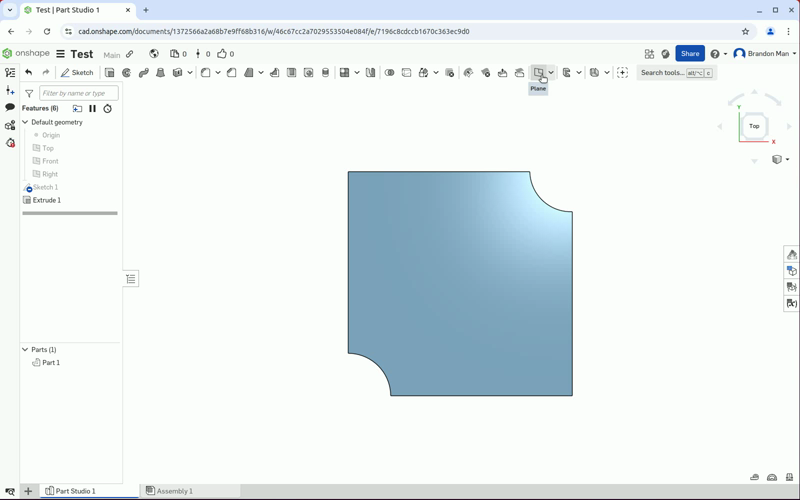
click(541, 75)
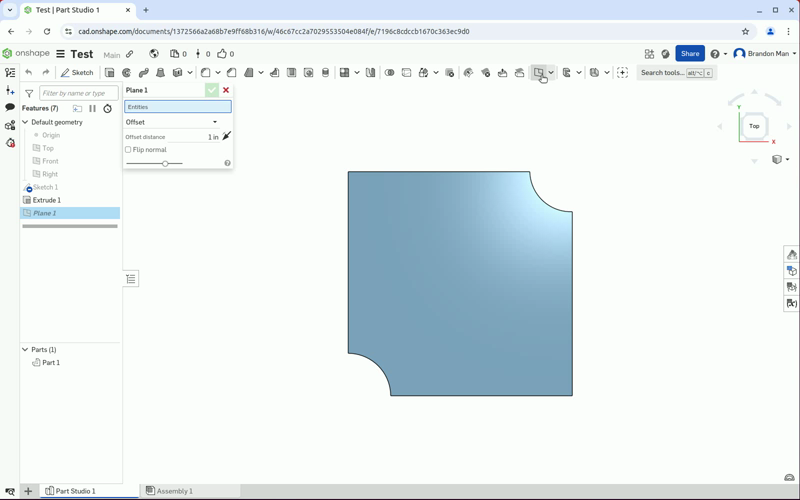
mouse_move(73, 150)
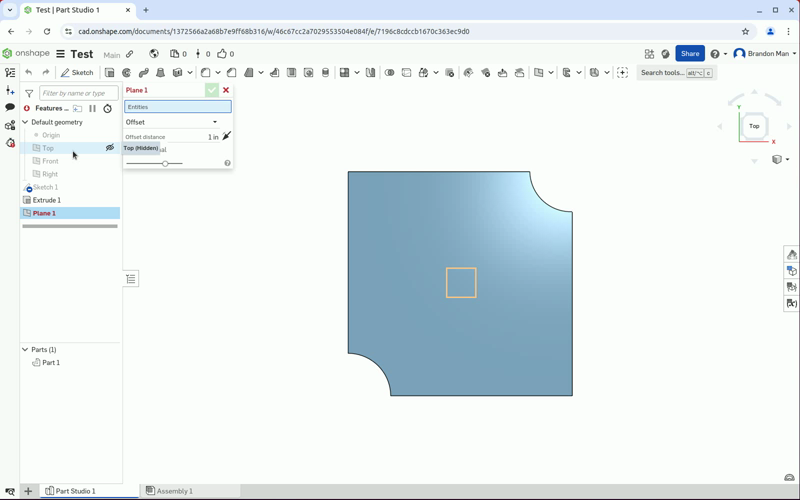
click(73, 150)
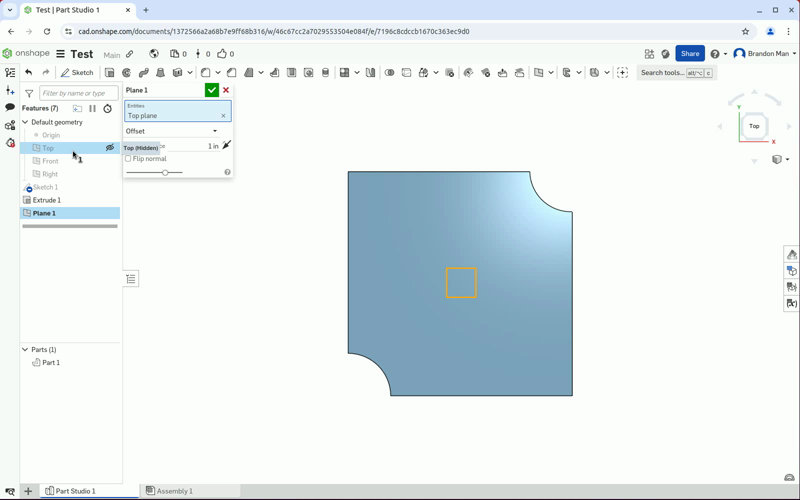
key(tab, 2)
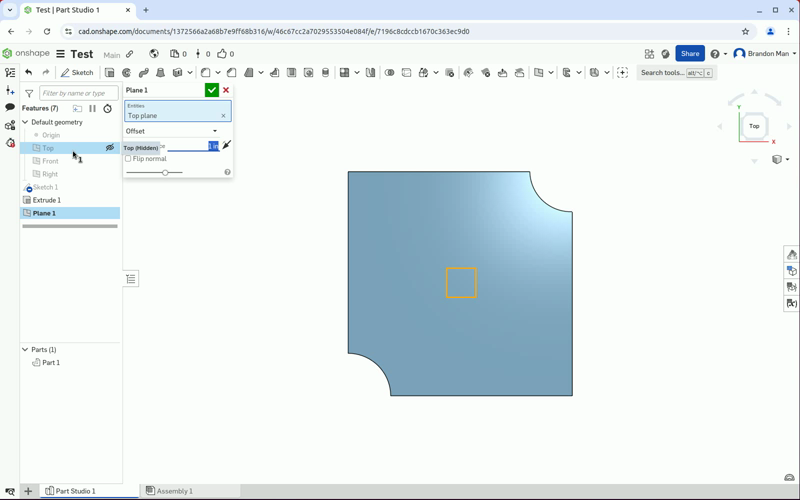
text(2.896)
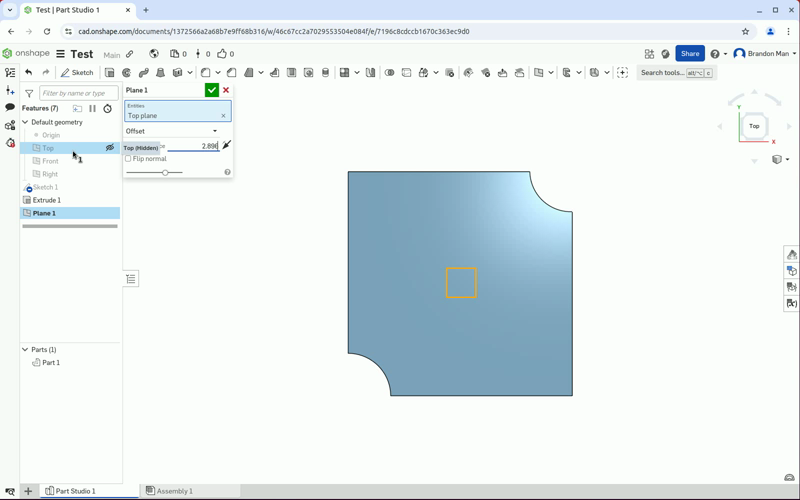
key(enter, 2)
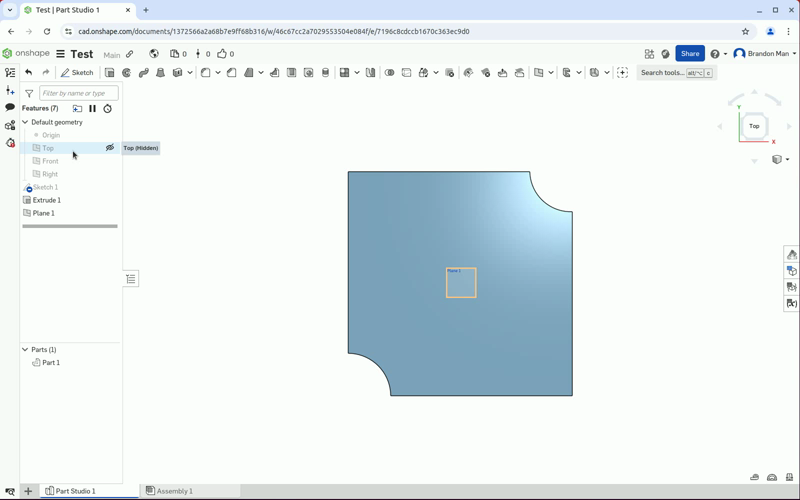
key(shift+s)
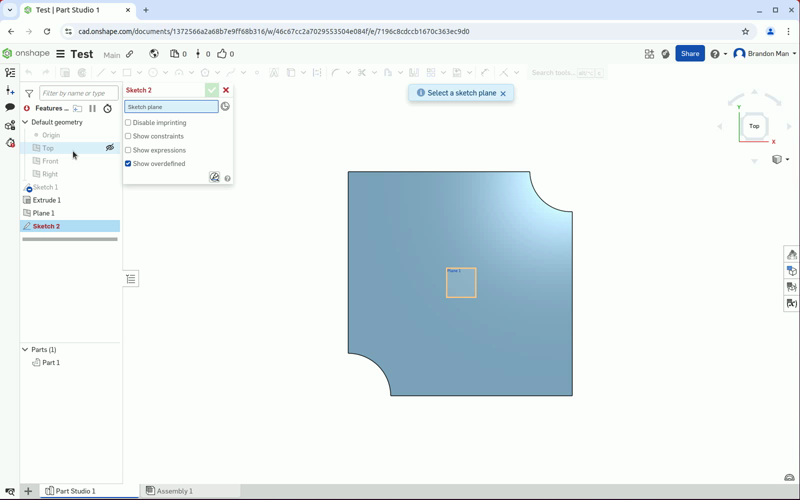
mouse_move(73, 215)
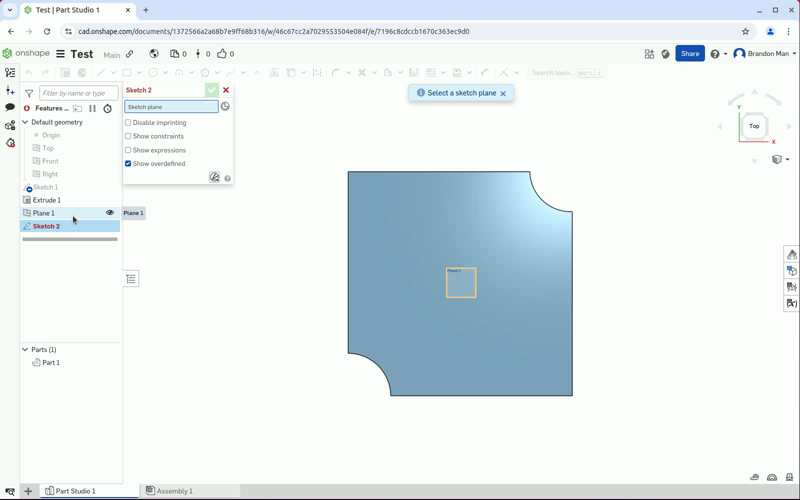
click(73, 215)
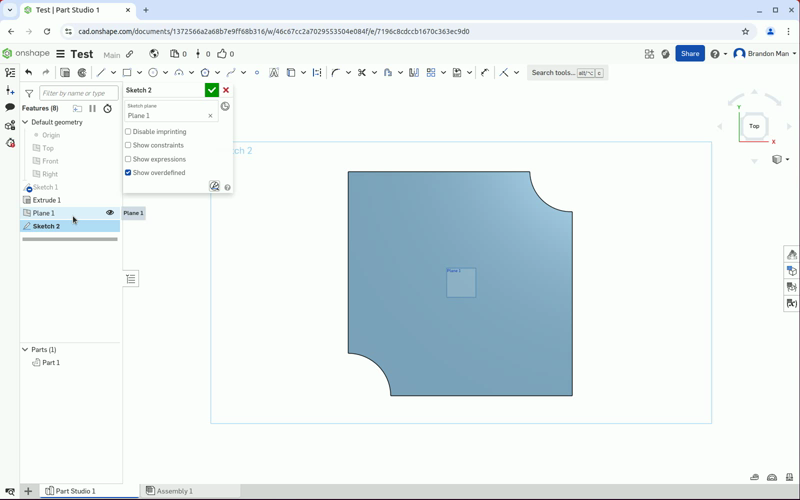
mouse_move(73, 352)
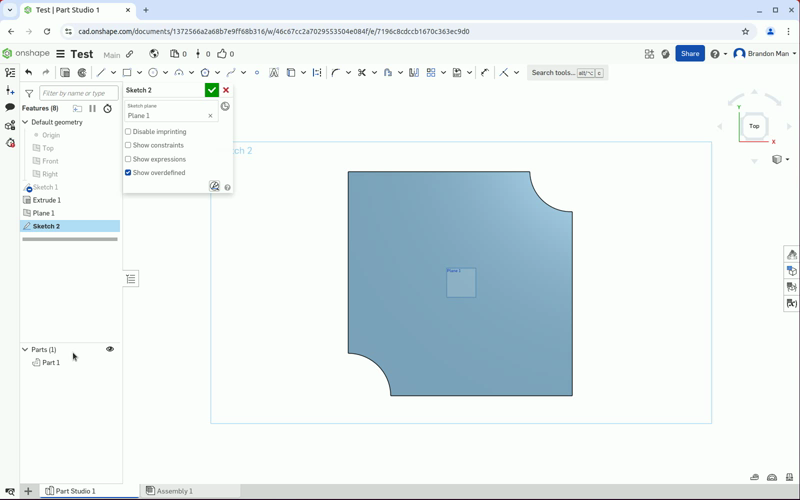
key(y)
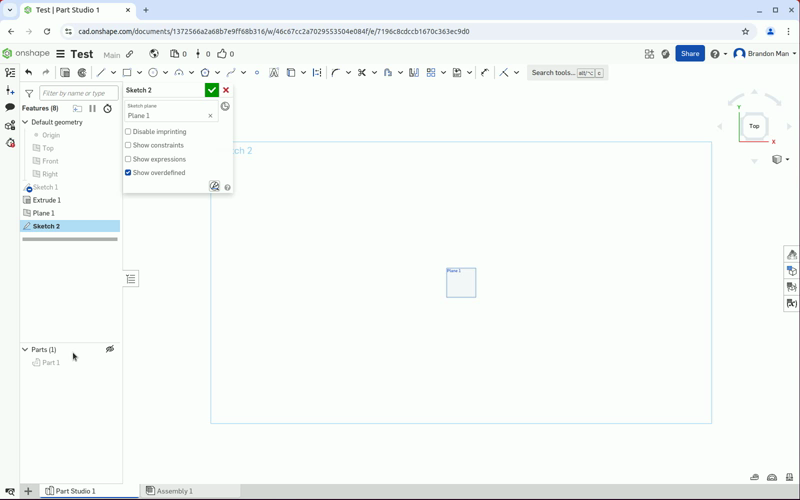
key(c)
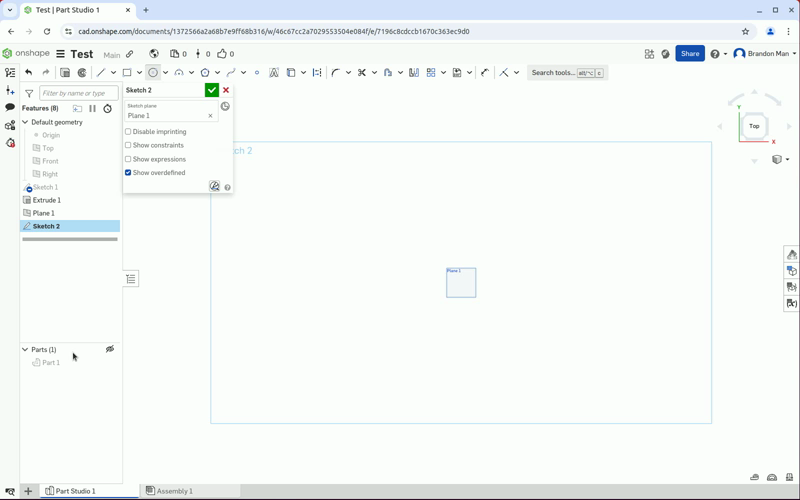
key_down(shift)
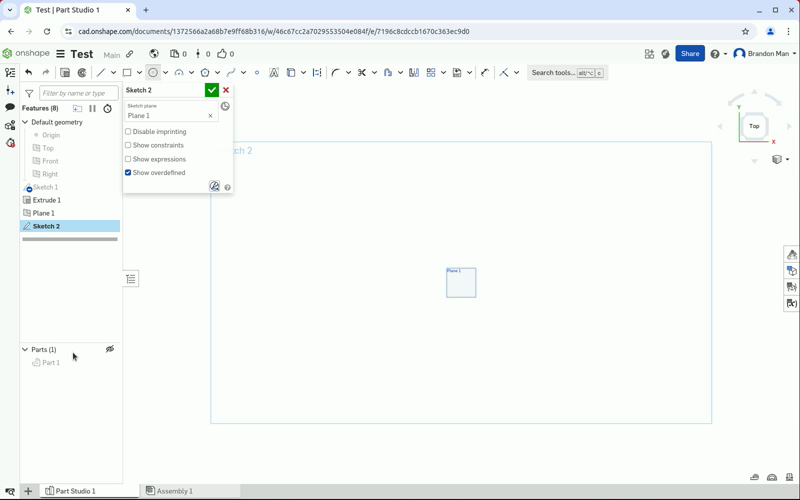
mouse_move(461, 282)
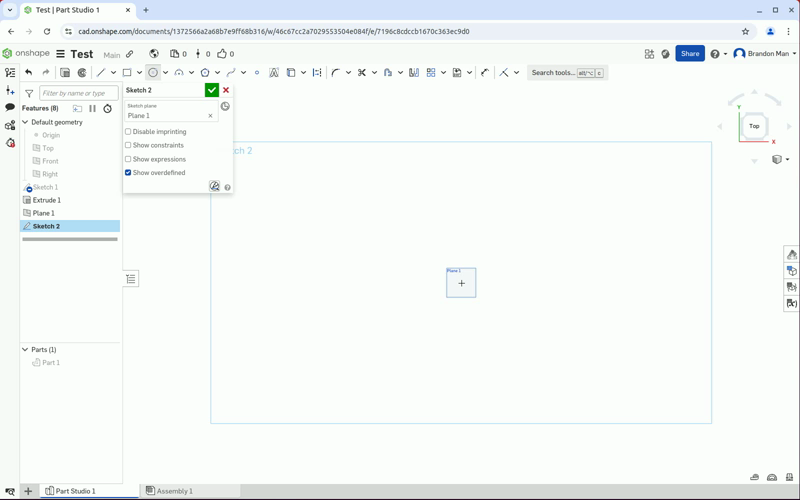
click(461, 282)
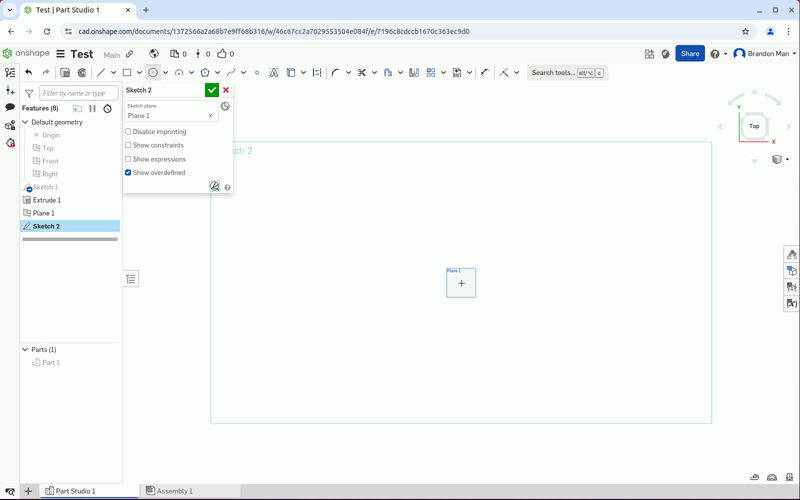
key_up(shift)
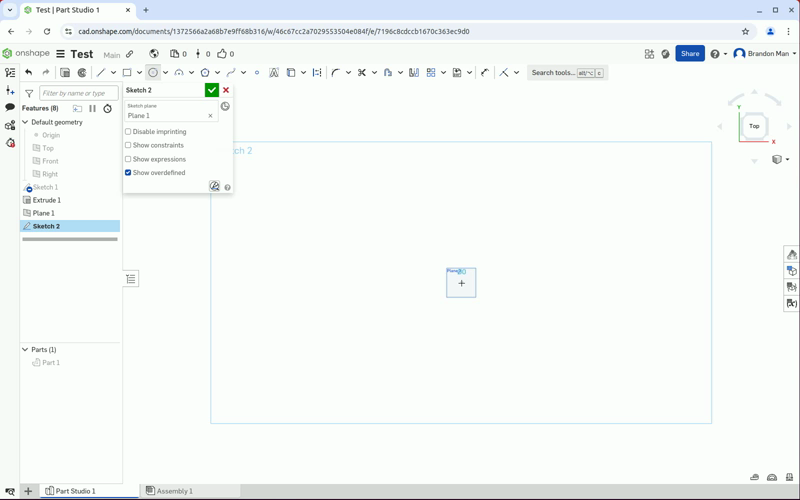
mouse_move(543, 282)
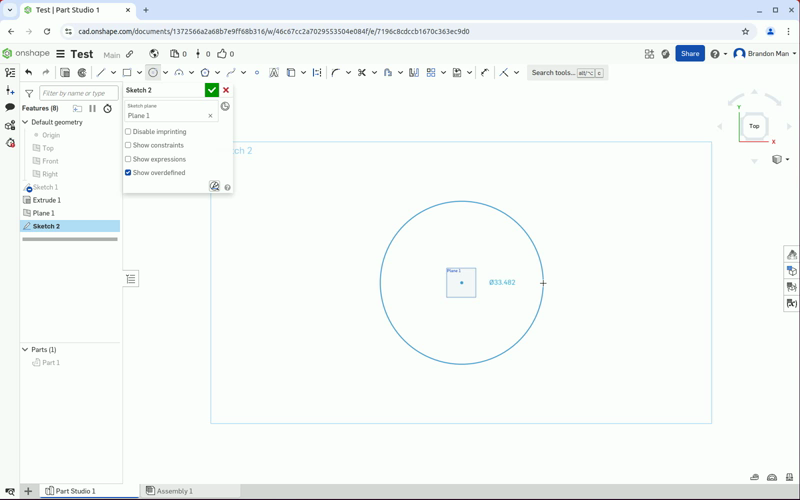
click(543, 282)
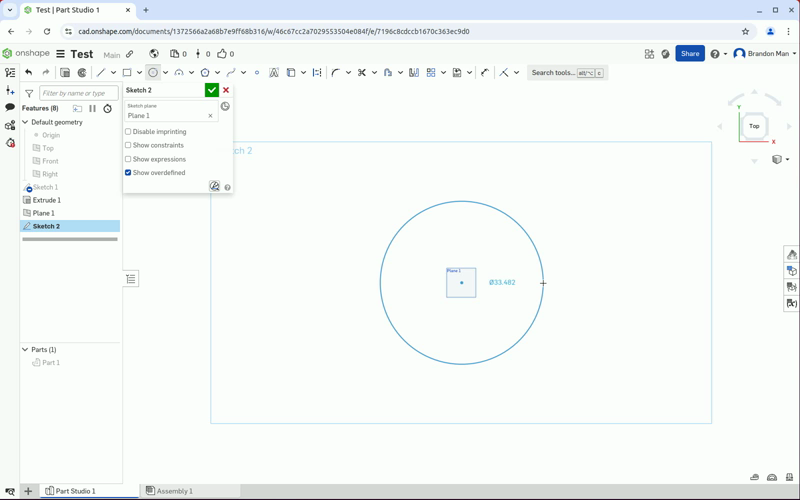
key(esc)
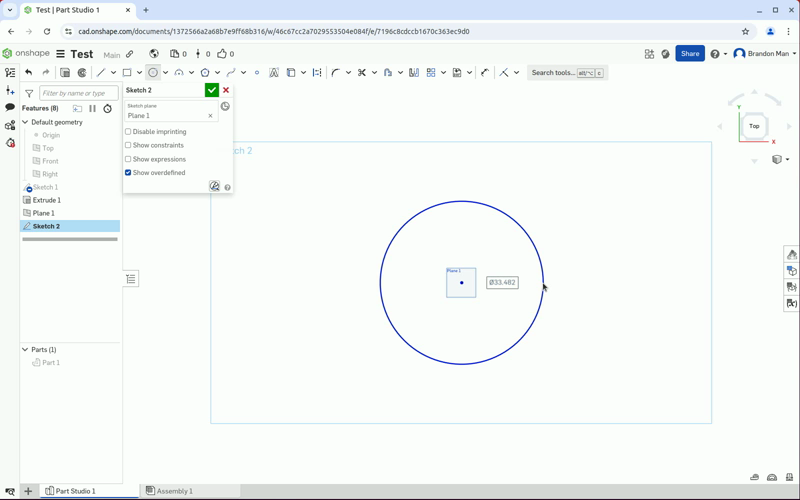
mouse_move(406, 272)
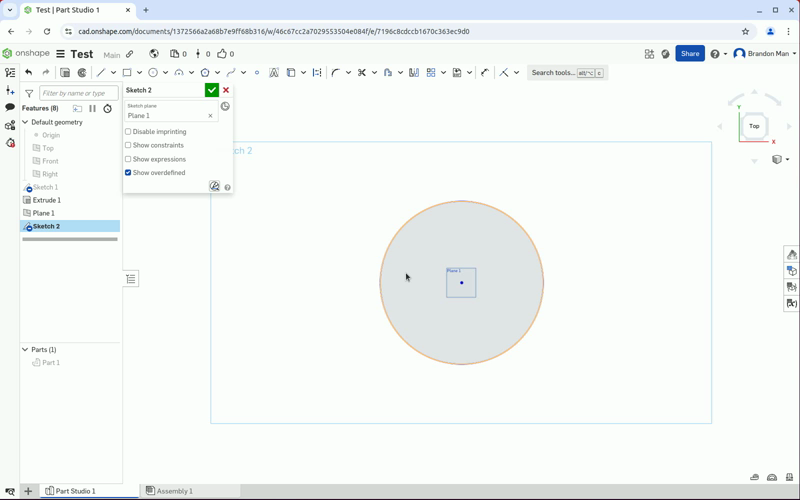
click(406, 272)
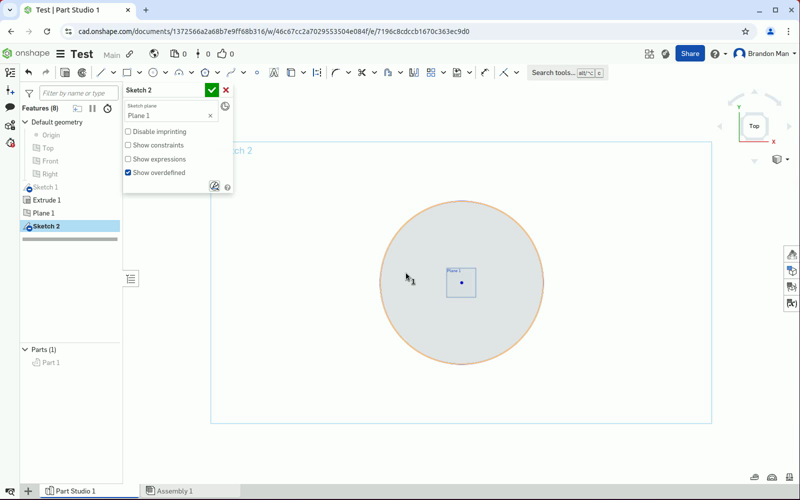
mouse_move(73, 352)
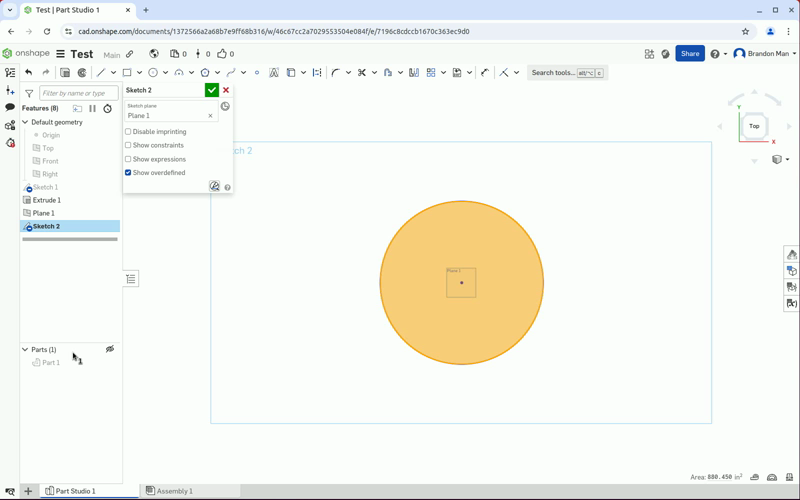
key(shift+y)
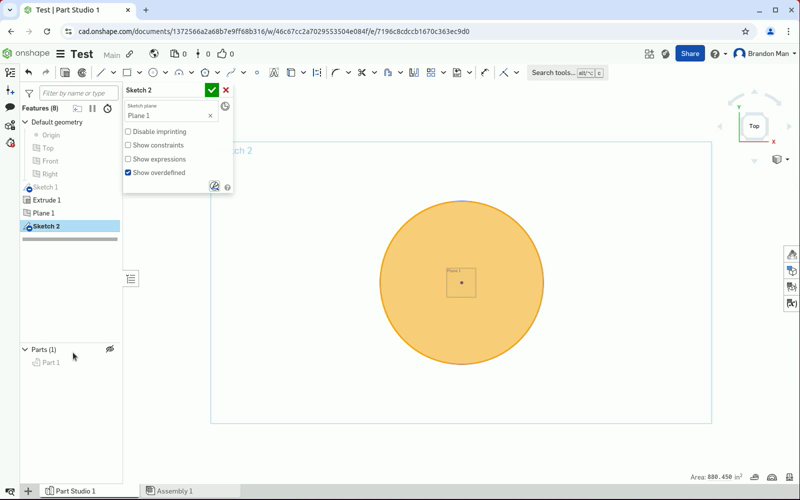
key(shift+e)
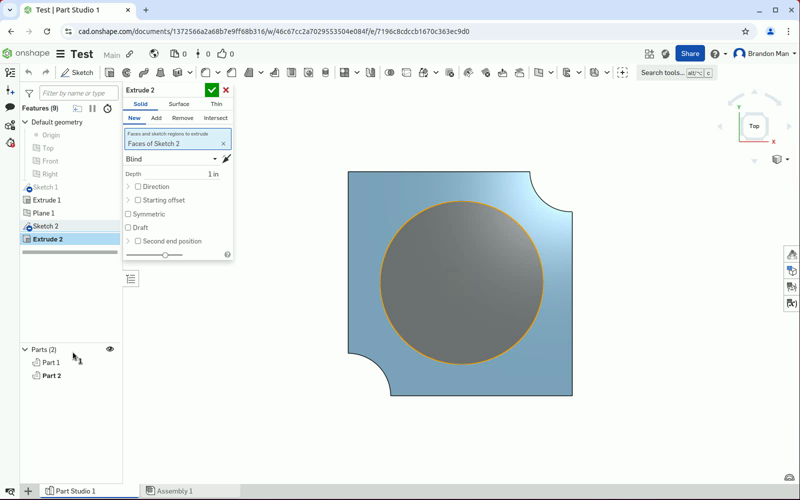
mouse_move(143, 106)
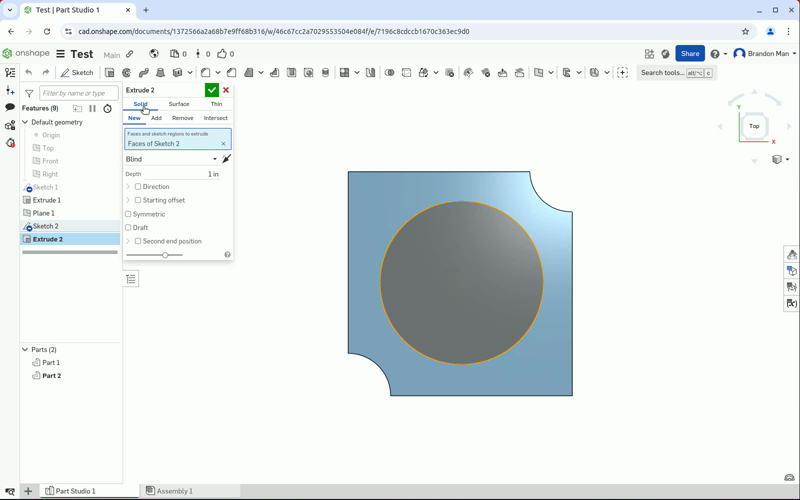
click(143, 106)
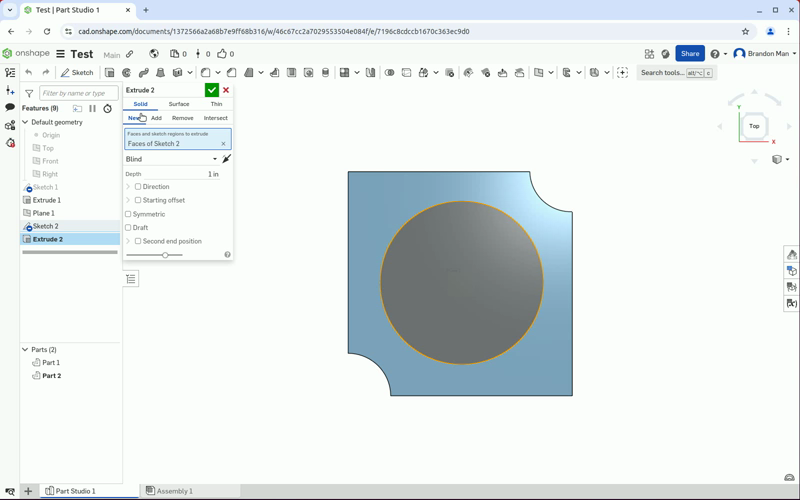
mouse_move(137, 120)
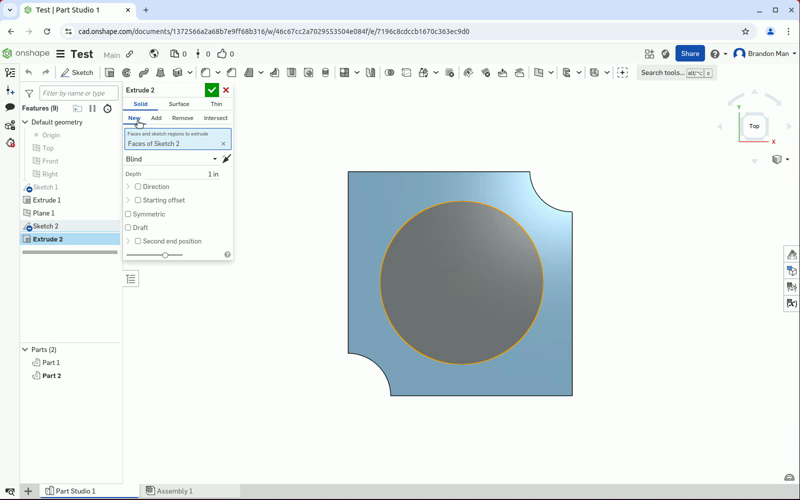
click(137, 120)
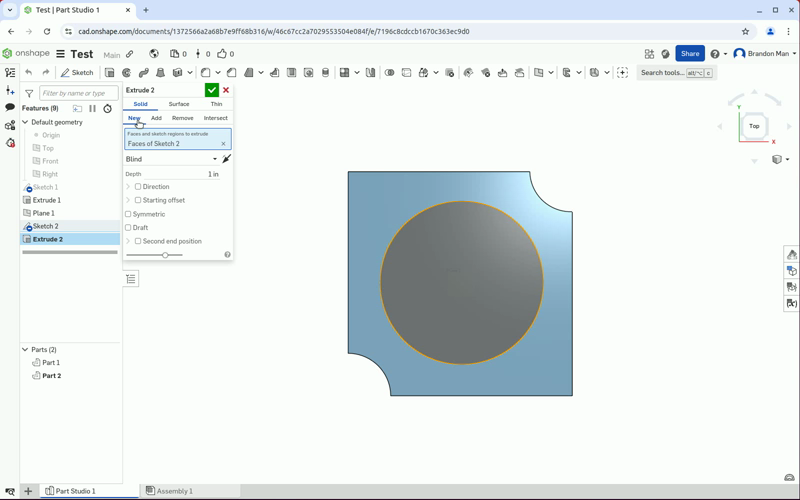
key(tab, 4)
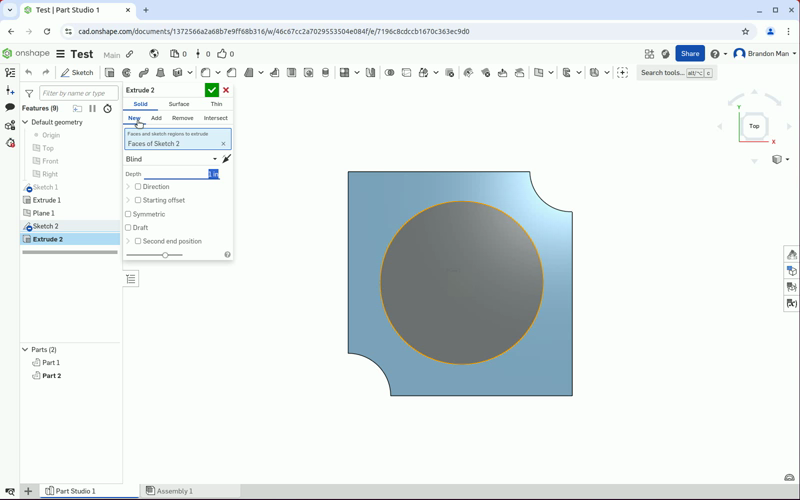
text(1.685)
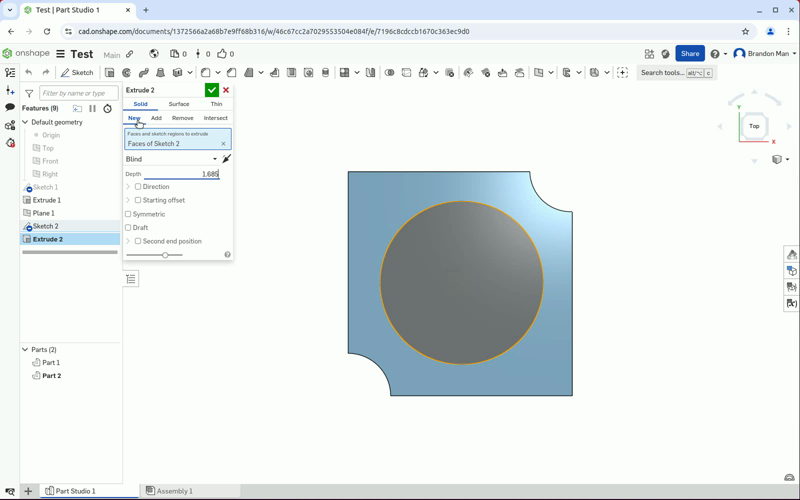
key(enter)
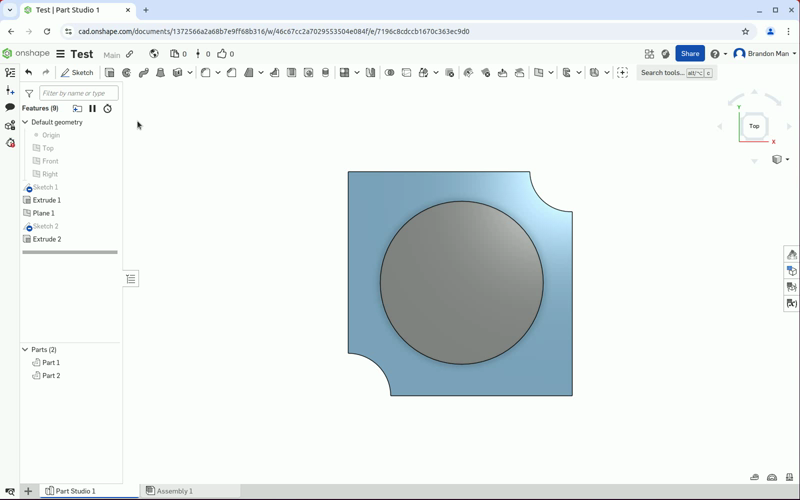
key(shift+h)
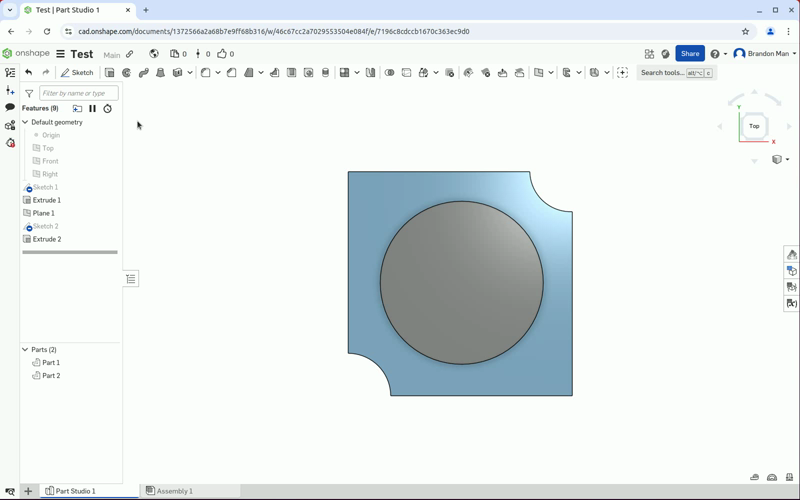
key(shift+h)
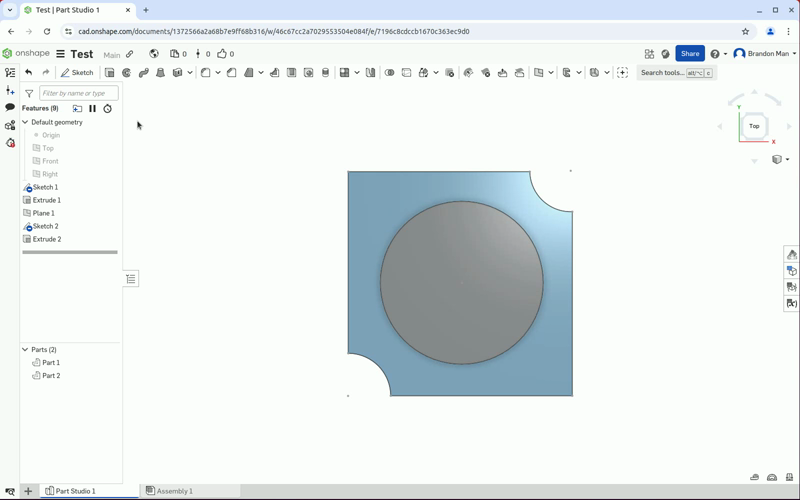
key(shift+7)
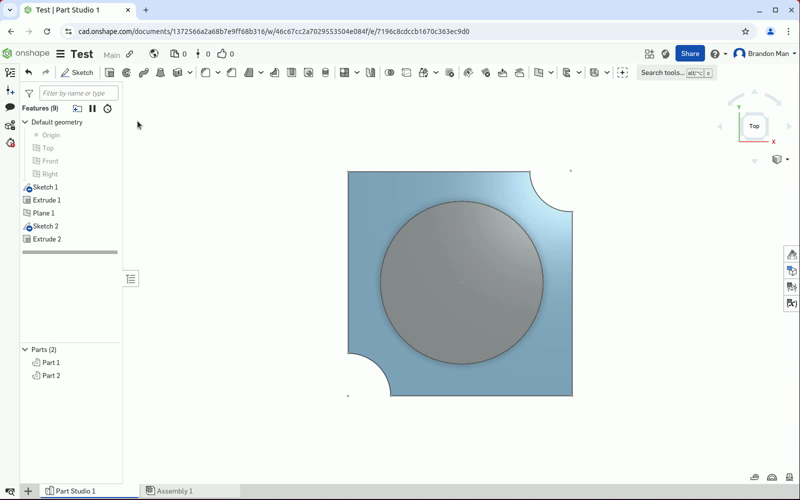
key(up, 3)
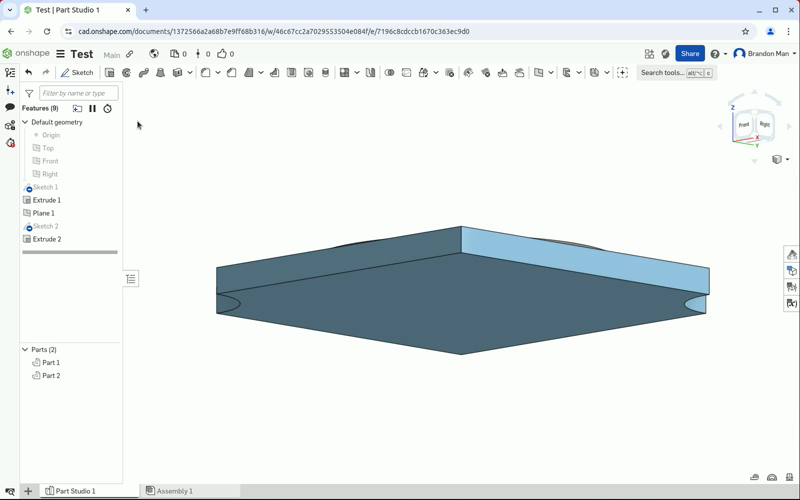
key(left, 3)
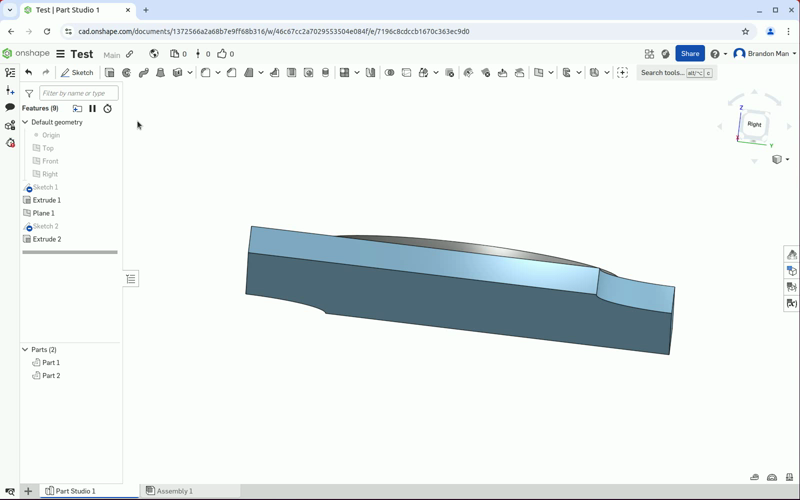
key(right, 3)
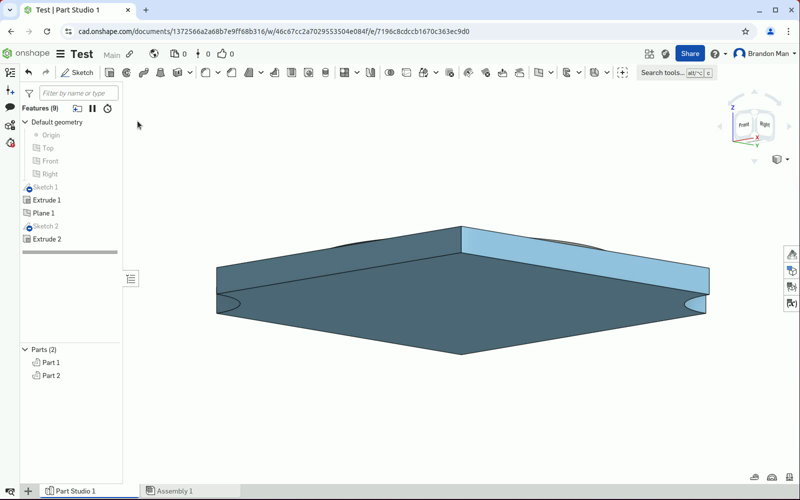
key(down, 3)
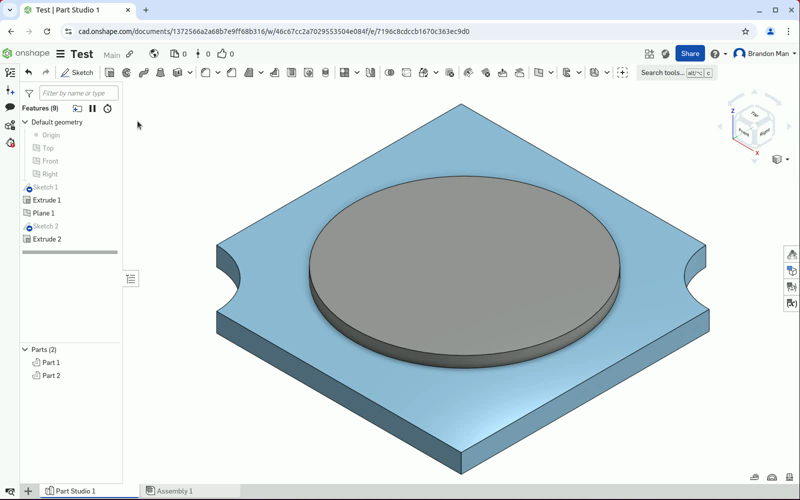
mouse_move(73, 189)
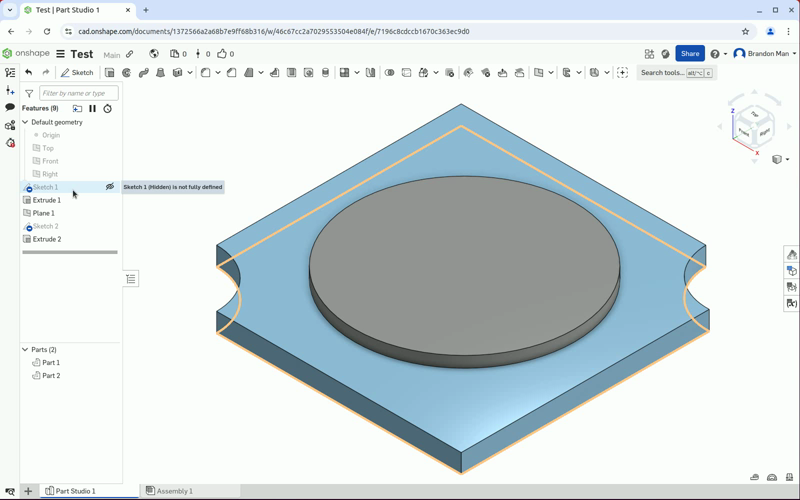
click(73, 189)